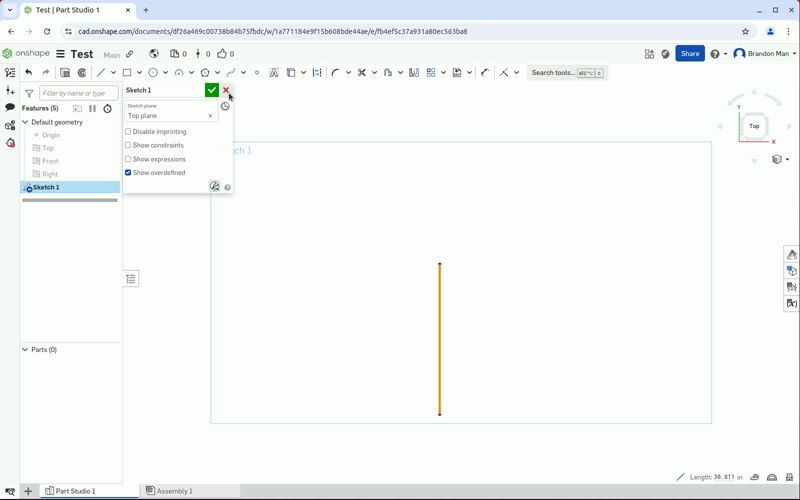
key(shift+h)
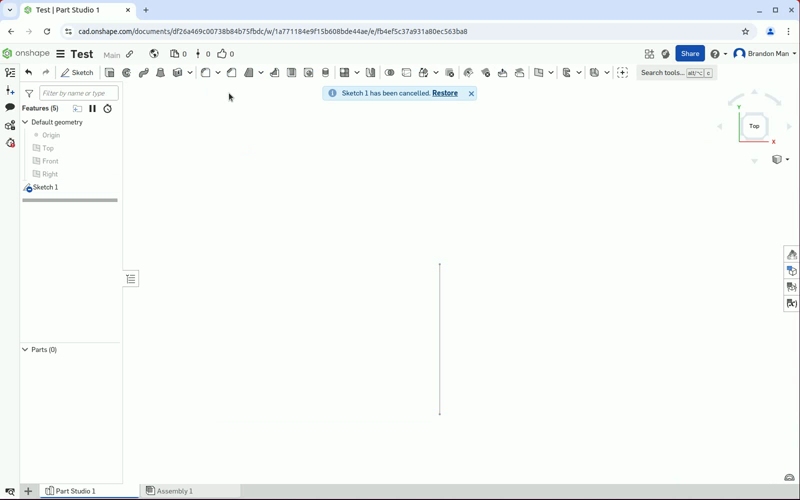
key(shift+s)
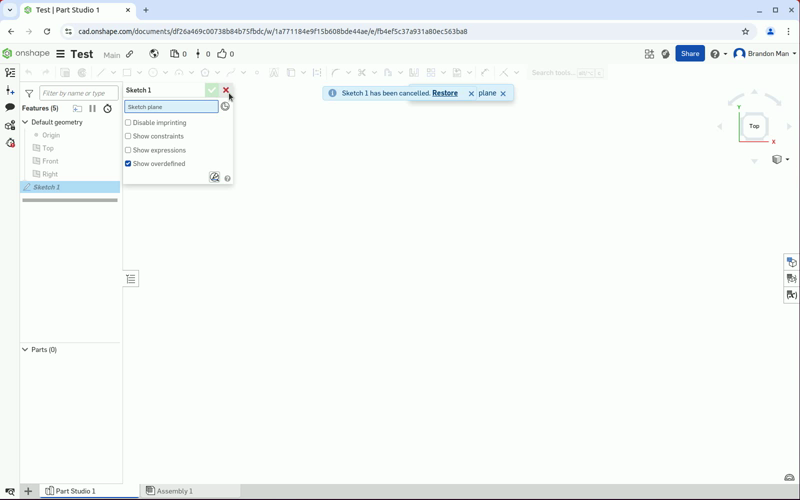
mouse_move(73, 150)
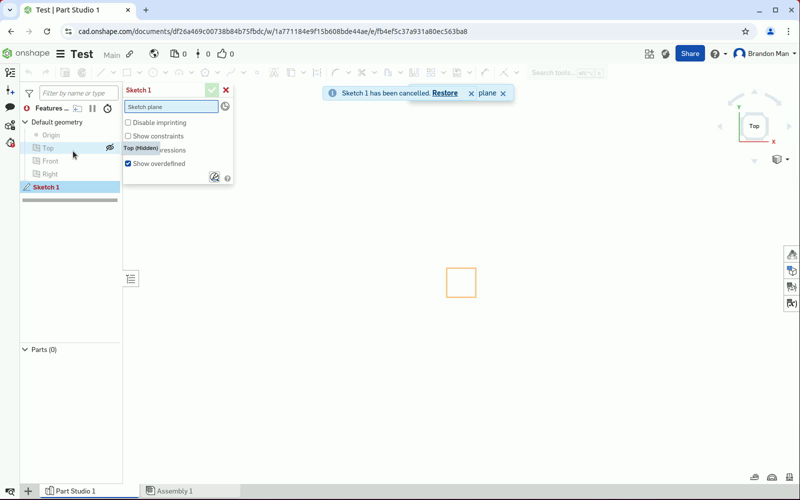
click(73, 150)
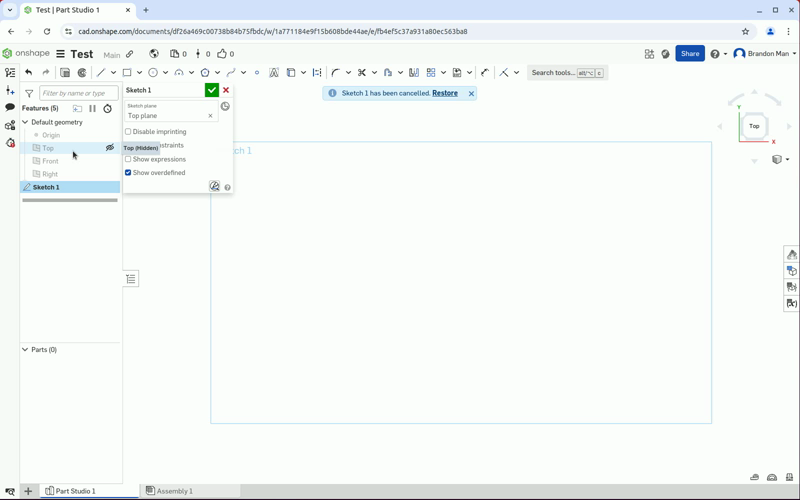
mouse_move(73, 352)
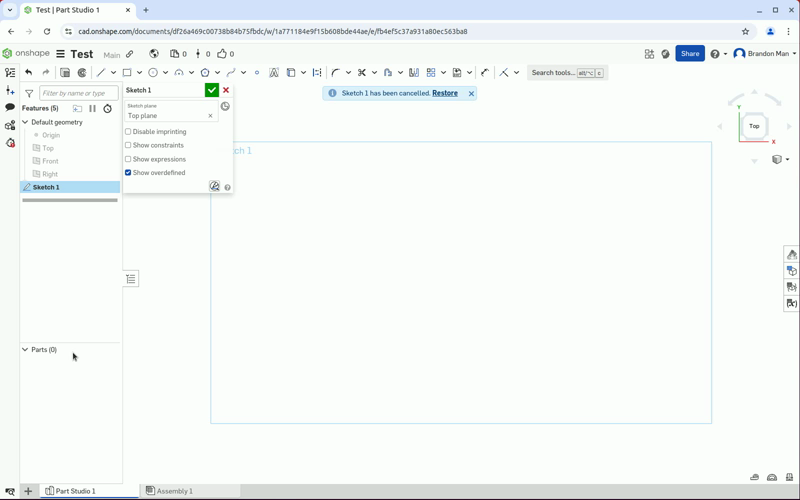
key(y)
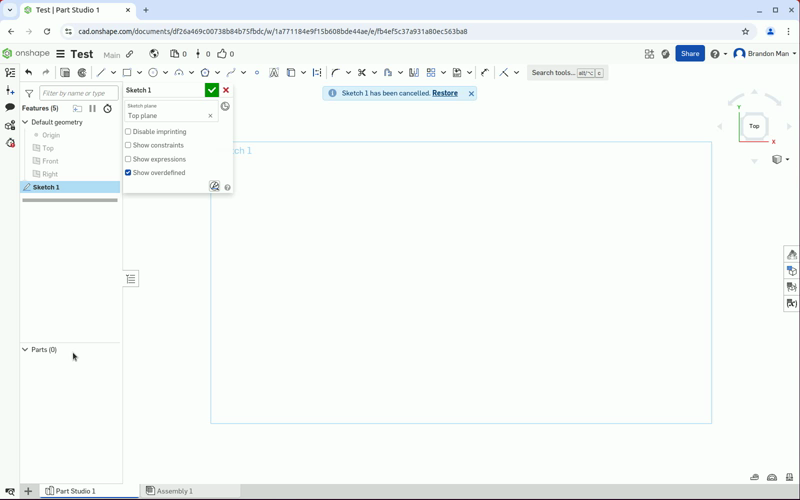
key(c)
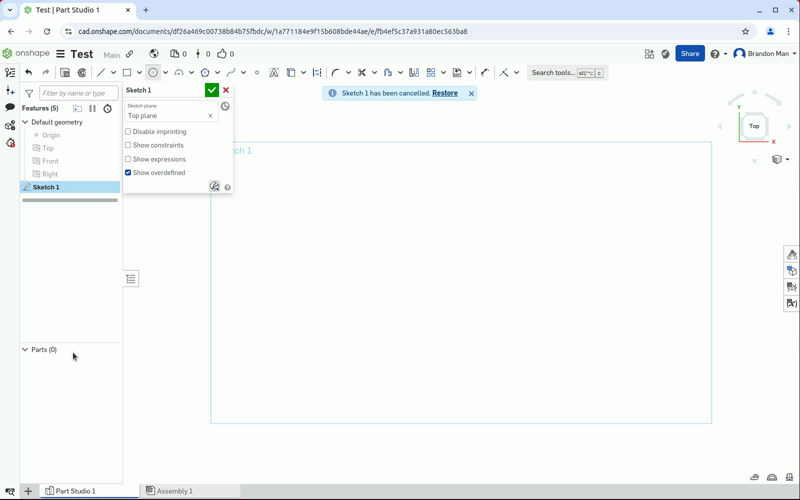
key_down(shift)
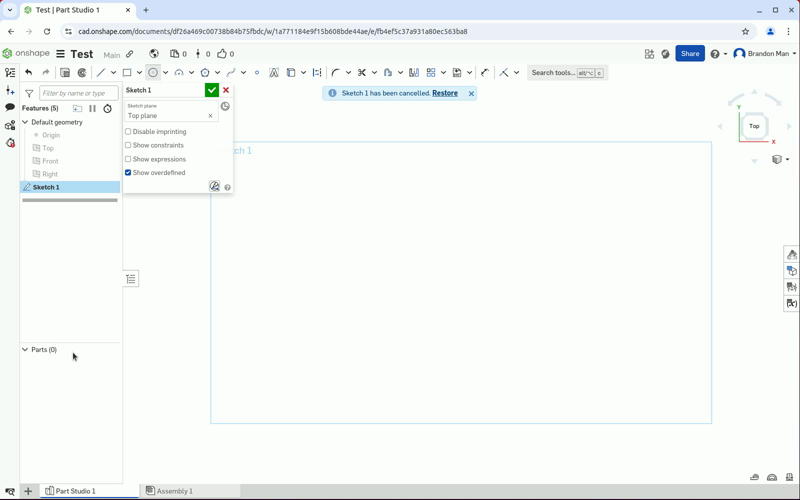
mouse_move(461, 282)
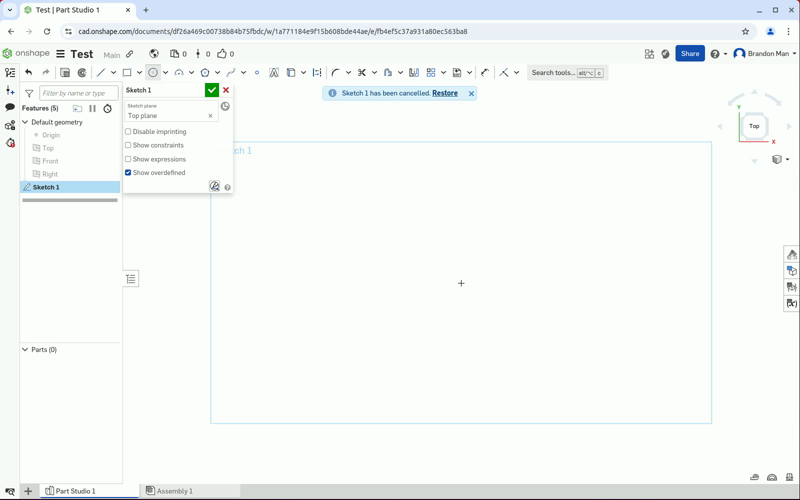
click(461, 282)
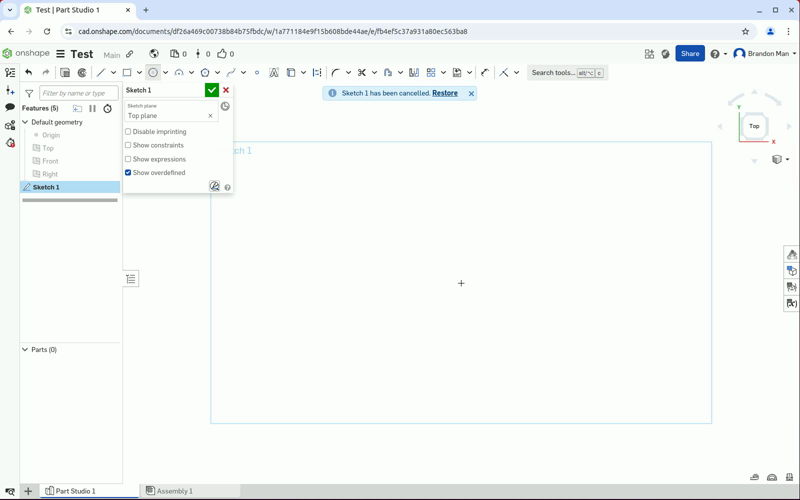
key_up(shift)
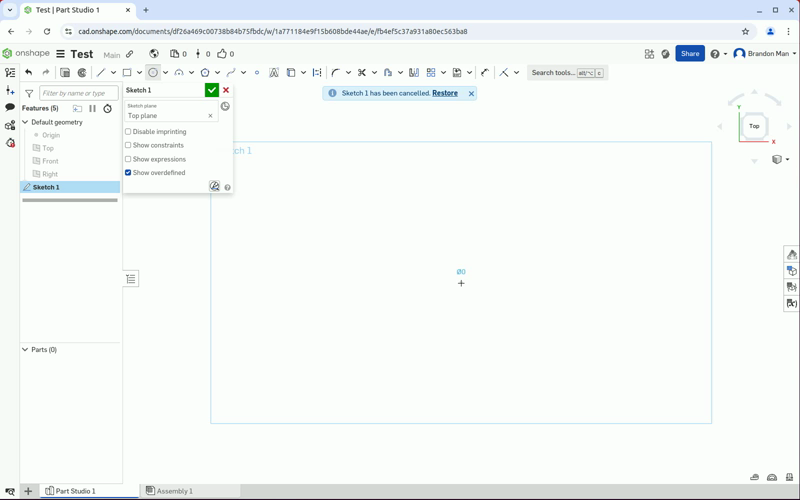
mouse_move(574, 282)
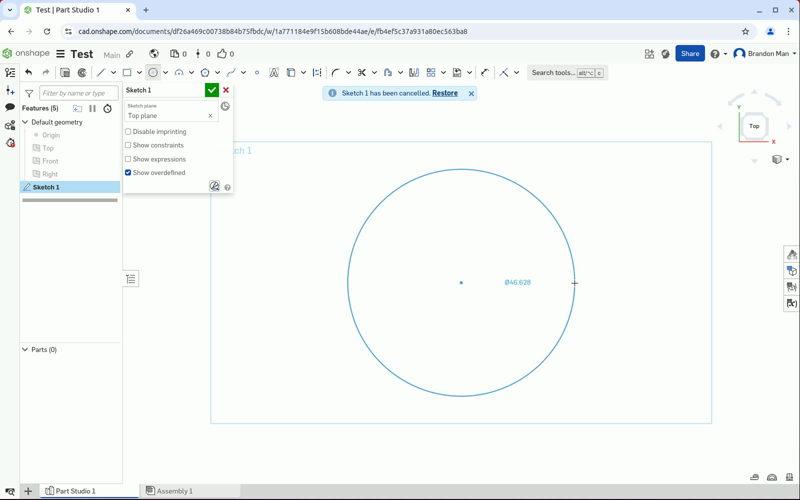
click(574, 282)
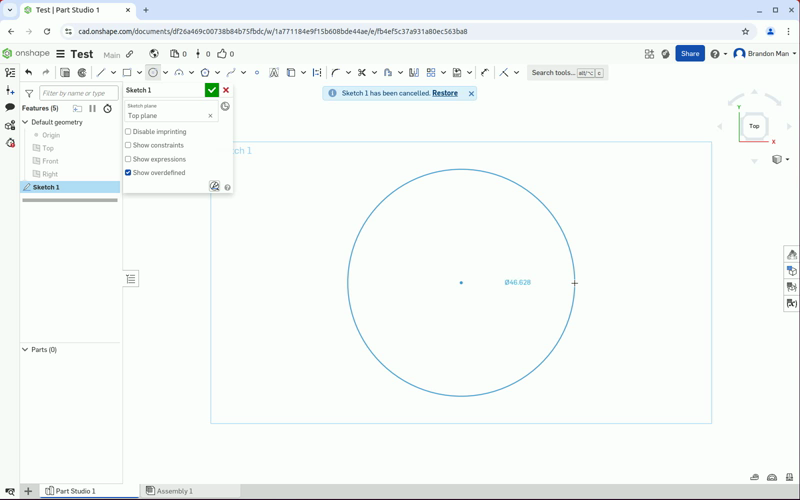
key(esc)
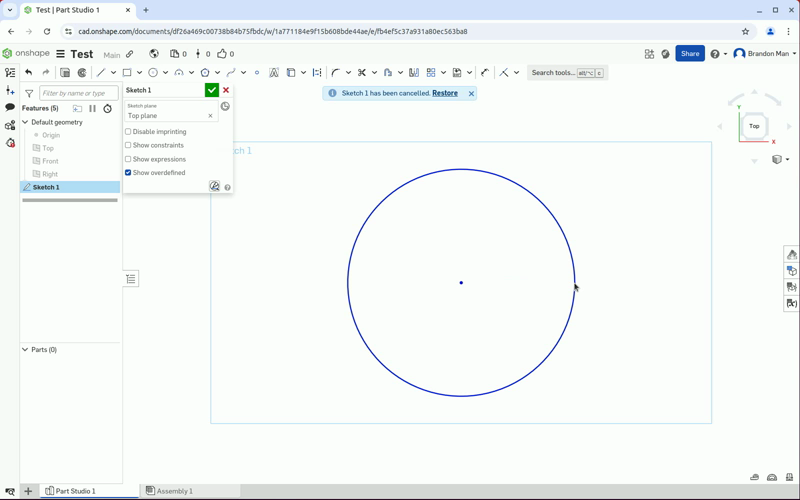
mouse_move(484, 239)
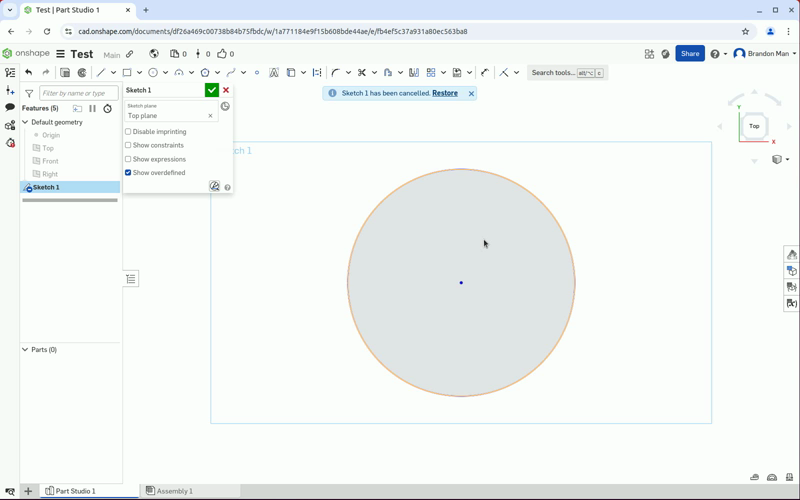
click(484, 239)
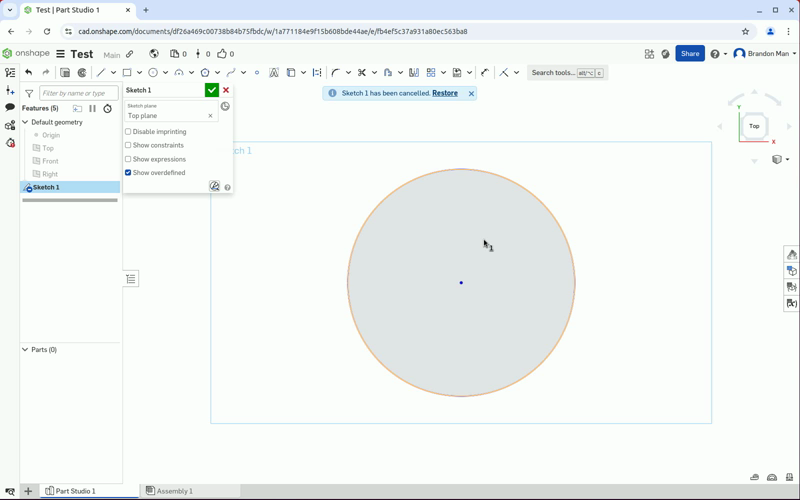
mouse_move(73, 352)
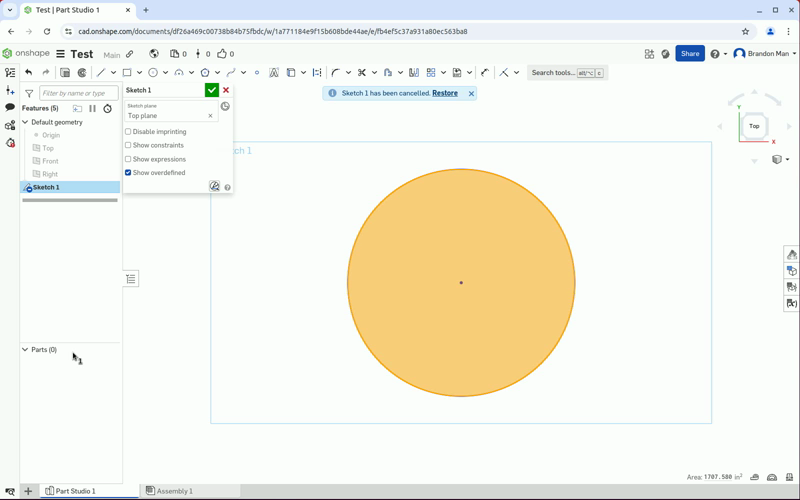
key(shift+y)
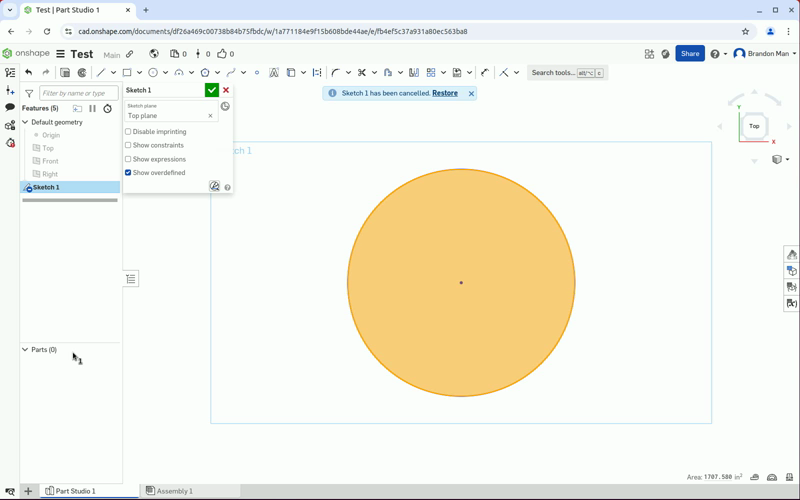
key(shift+e)
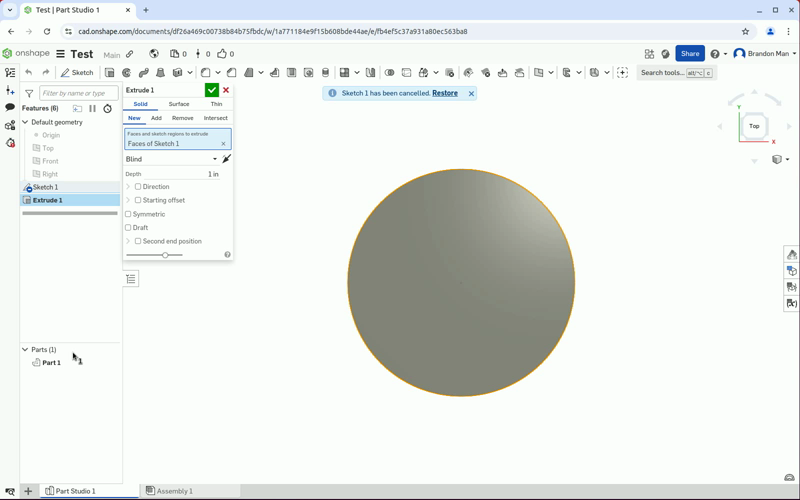
mouse_move(143, 106)
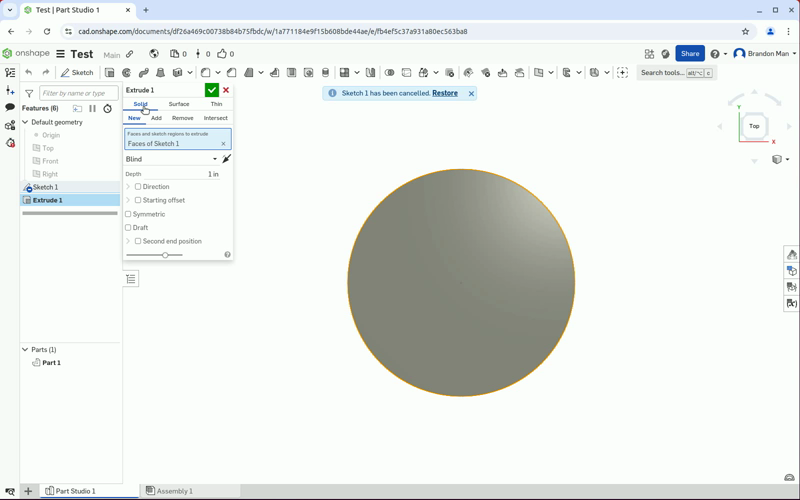
click(143, 106)
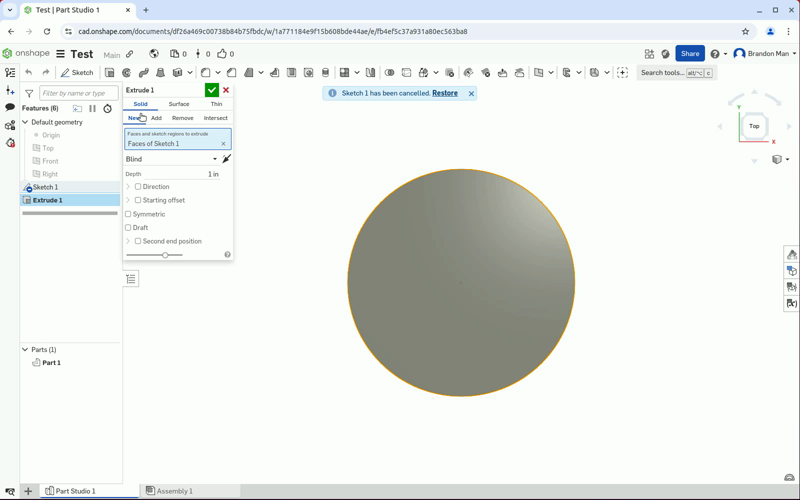
mouse_move(137, 120)
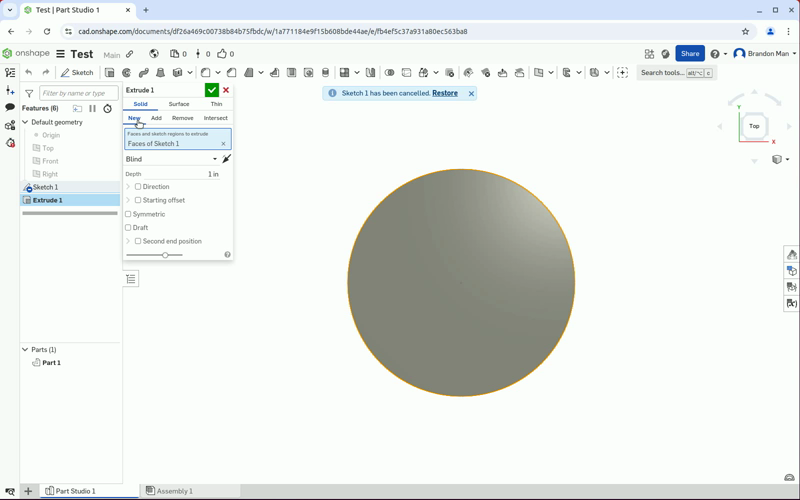
click(137, 120)
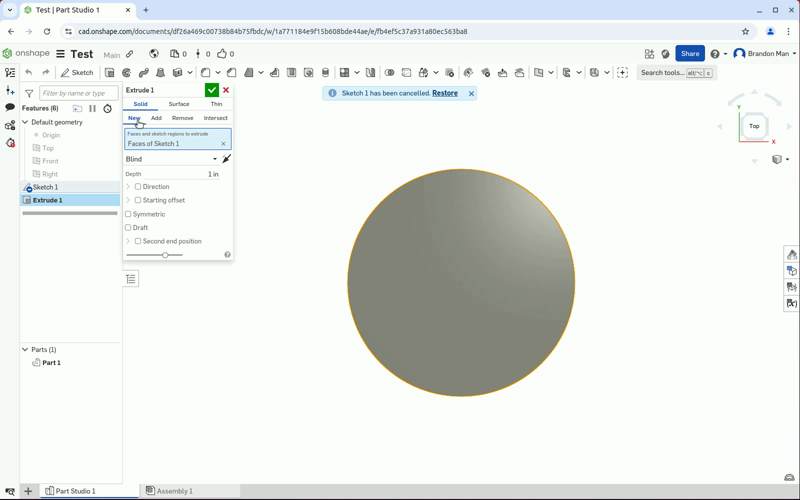
key(tab, 4)
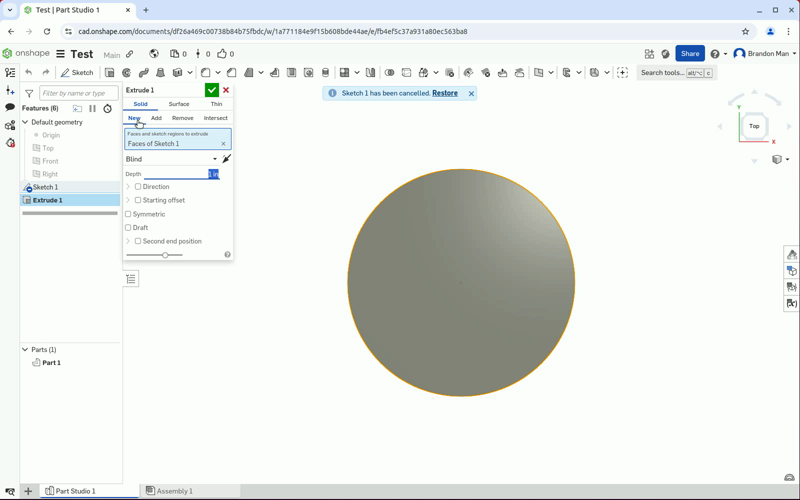
text(0.722)
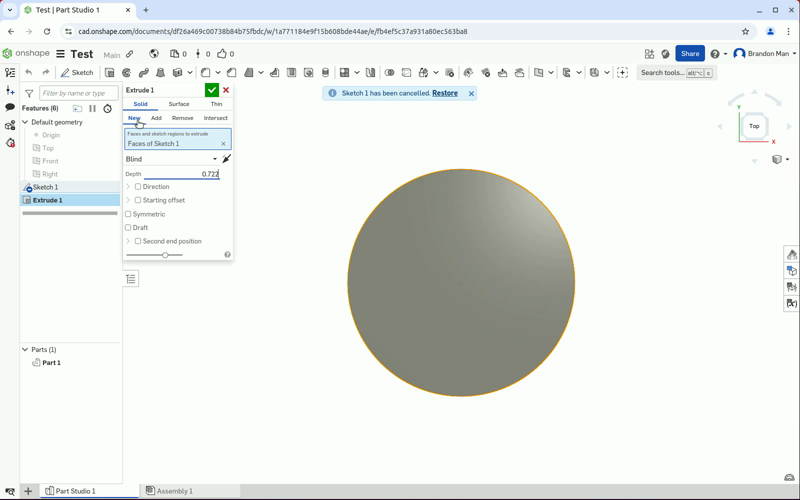
key(enter)
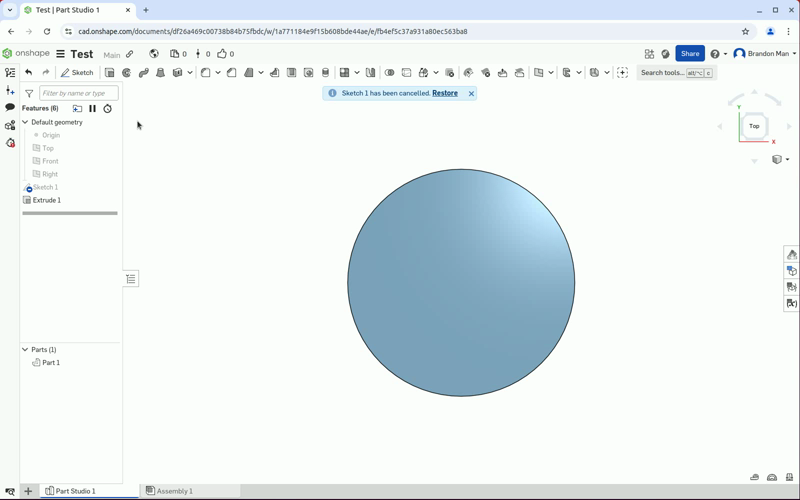
key(shift+h)
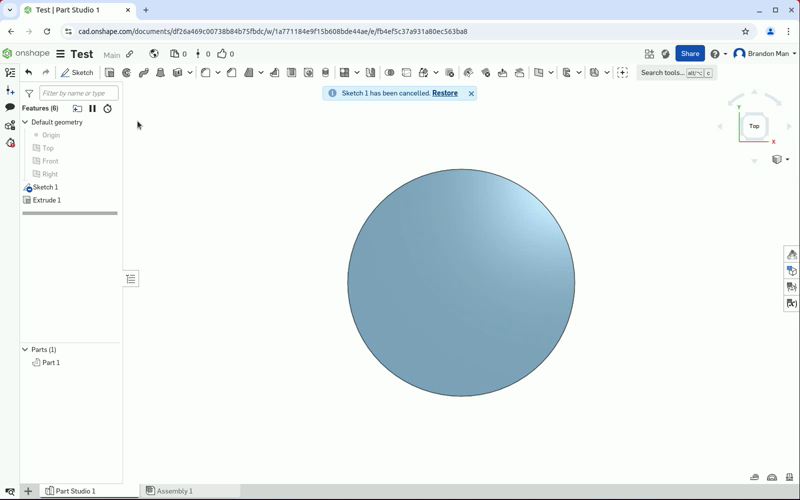
key(shift+h)
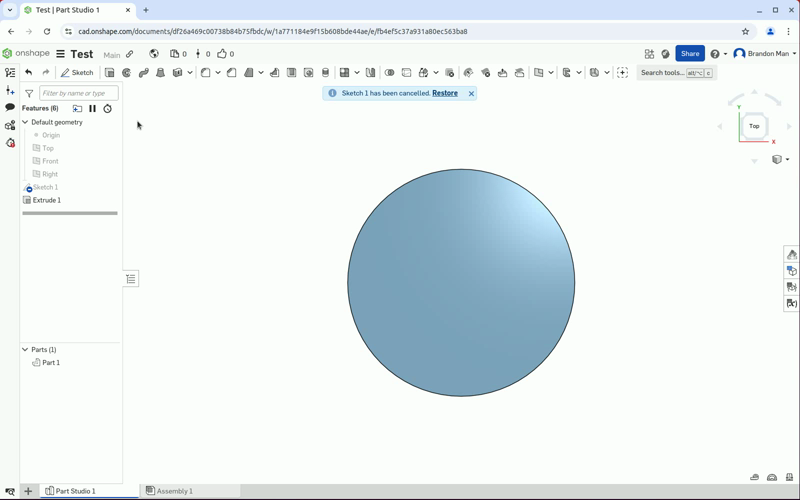
mouse_move(73, 189)
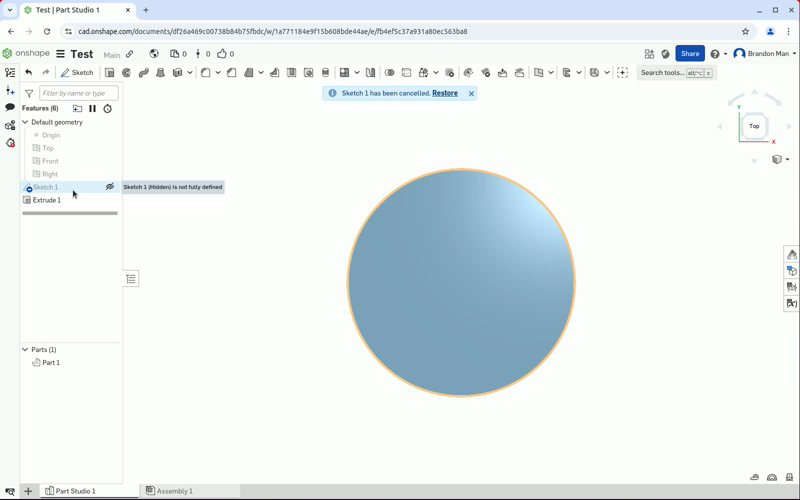
click(73, 189)
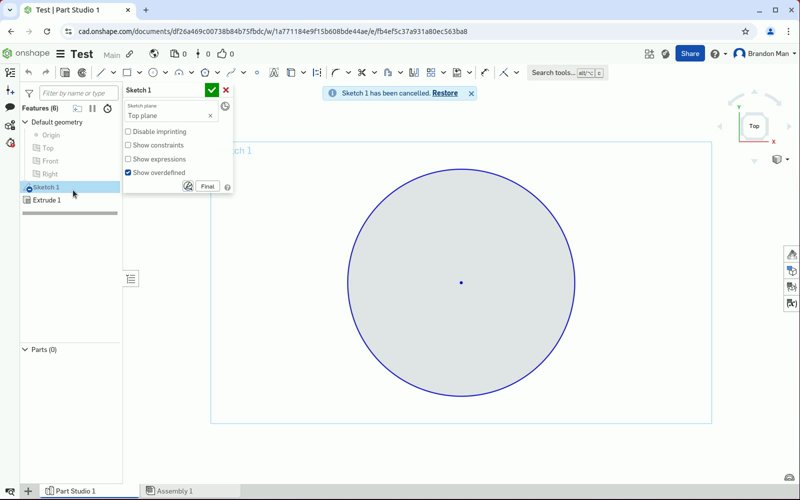
mouse_move(229, 92)
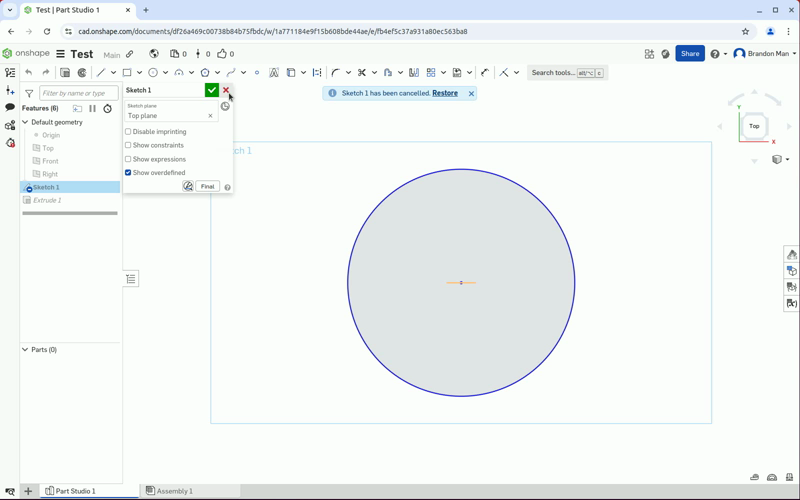
click(229, 92)
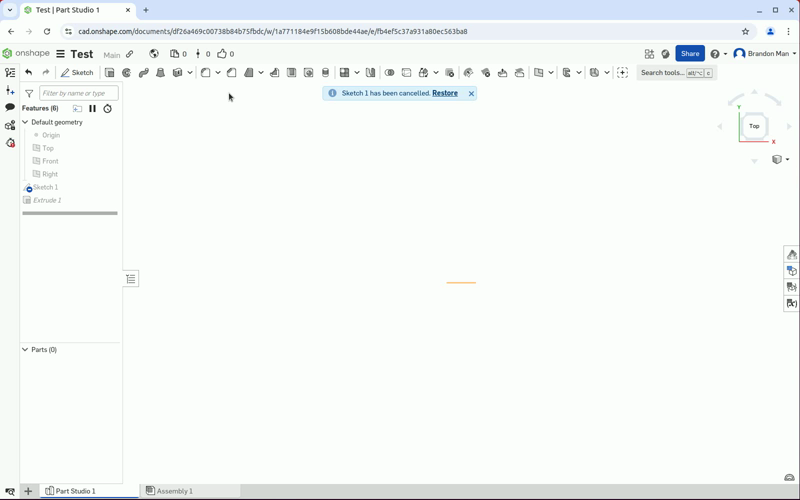
mouse_move(541, 75)
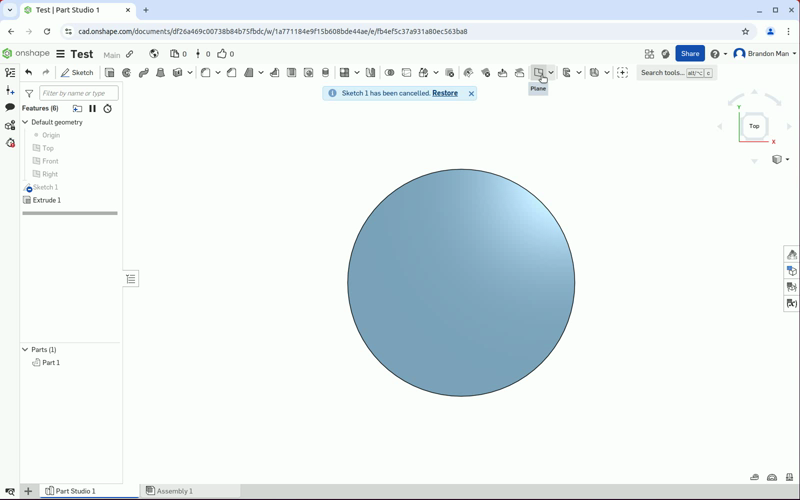
click(541, 75)
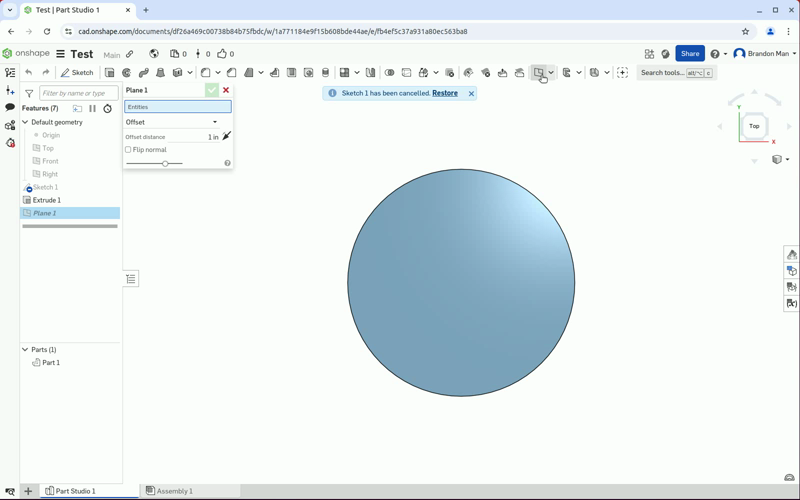
mouse_move(73, 150)
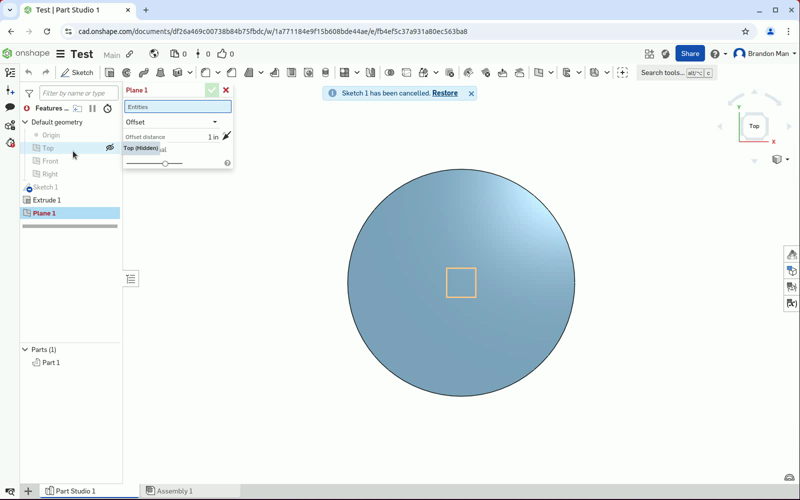
click(73, 150)
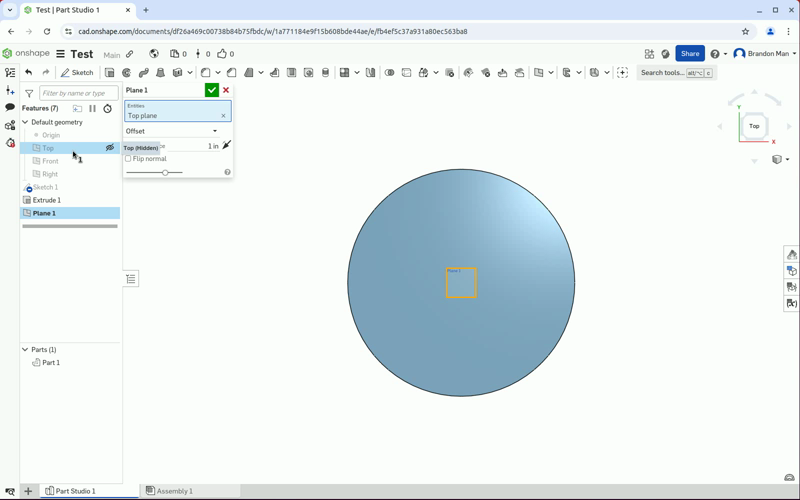
key(tab, 2)
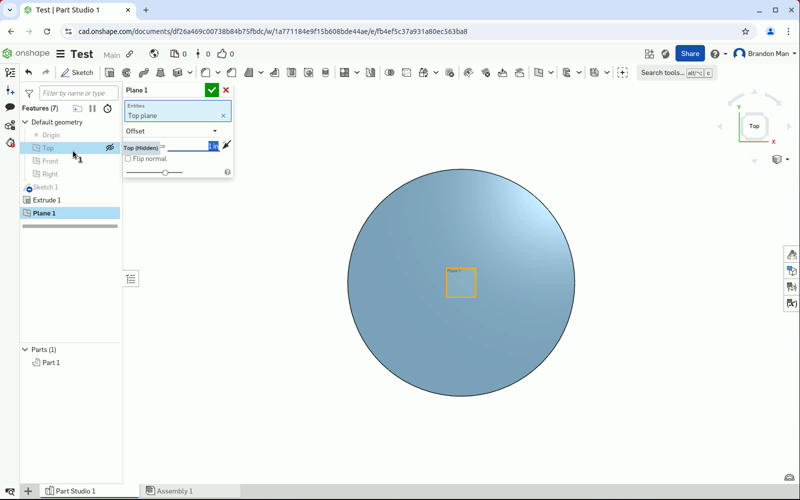
text(0.709)
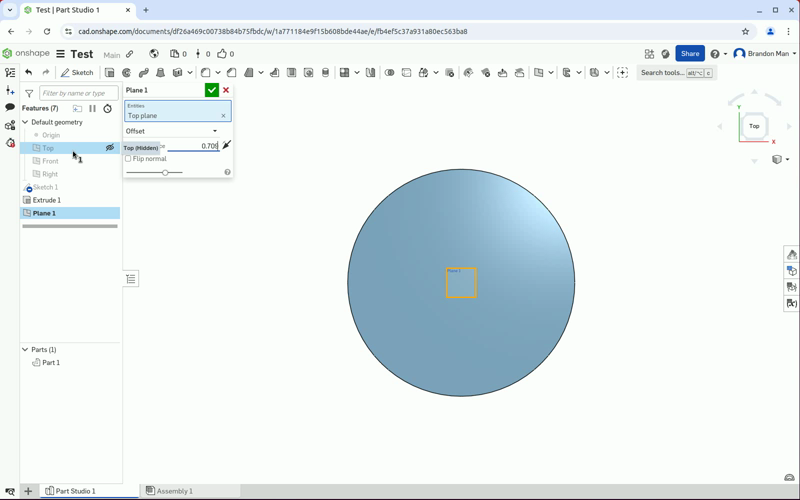
key(enter, 2)
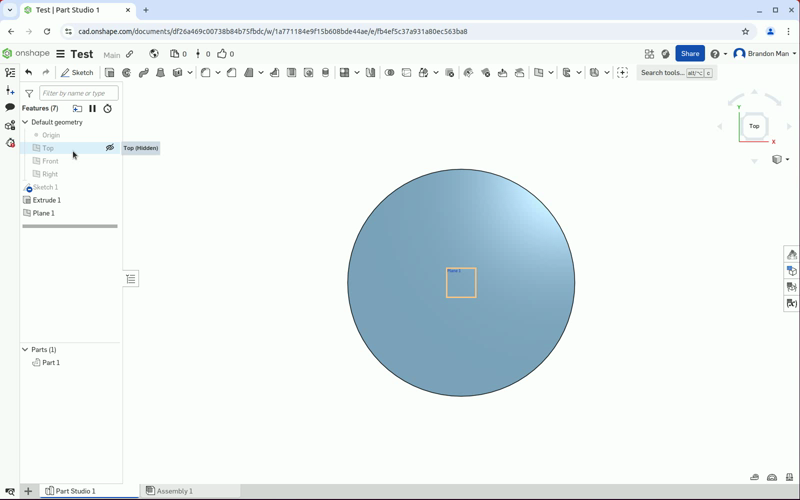
key(shift+s)
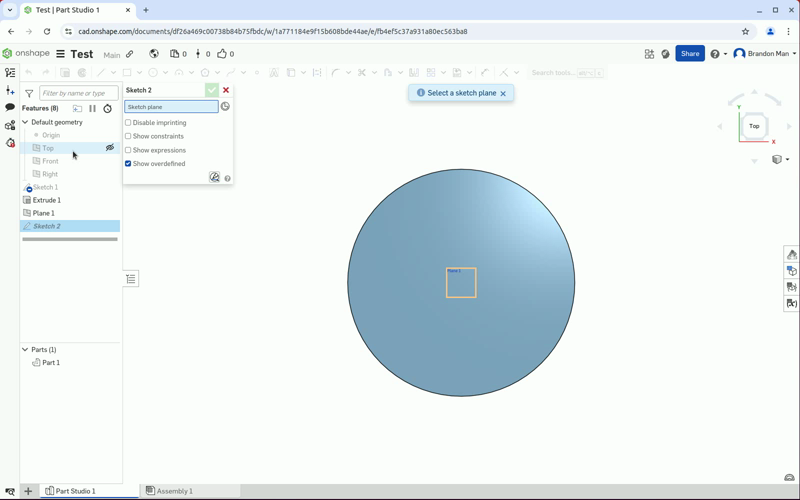
mouse_move(73, 215)
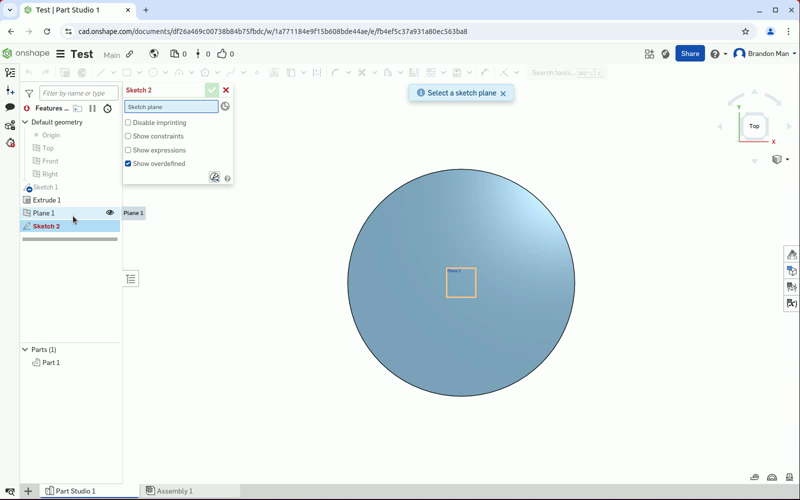
click(73, 215)
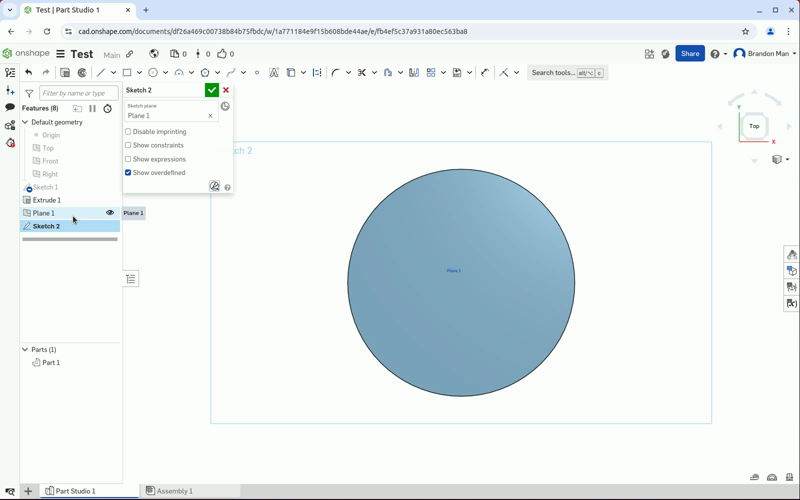
mouse_move(73, 352)
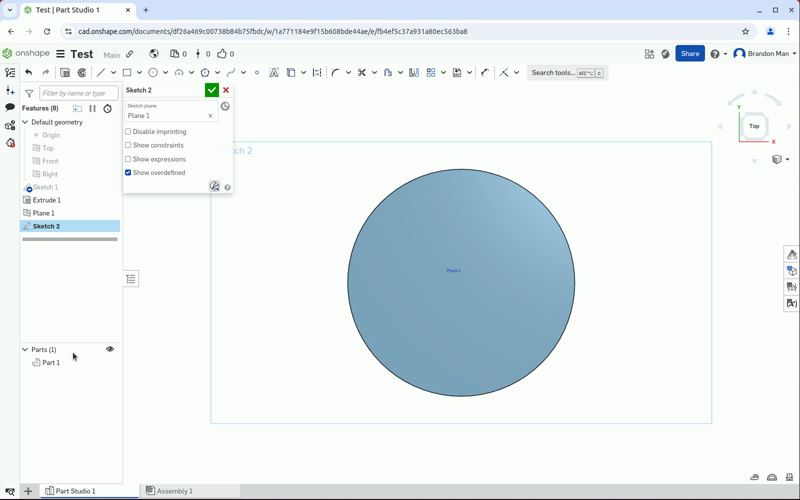
key(y)
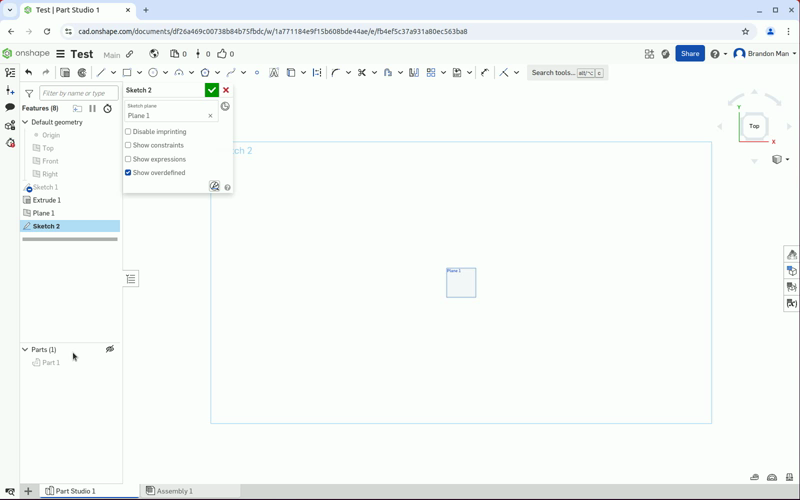
key(c)
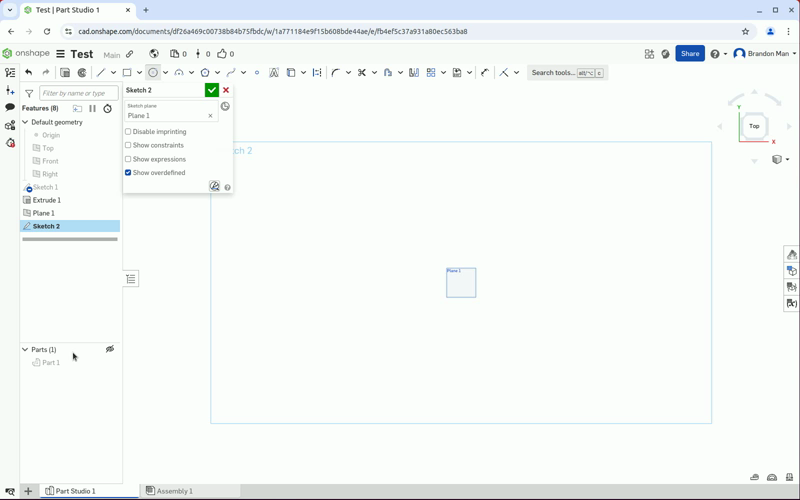
key_down(shift)
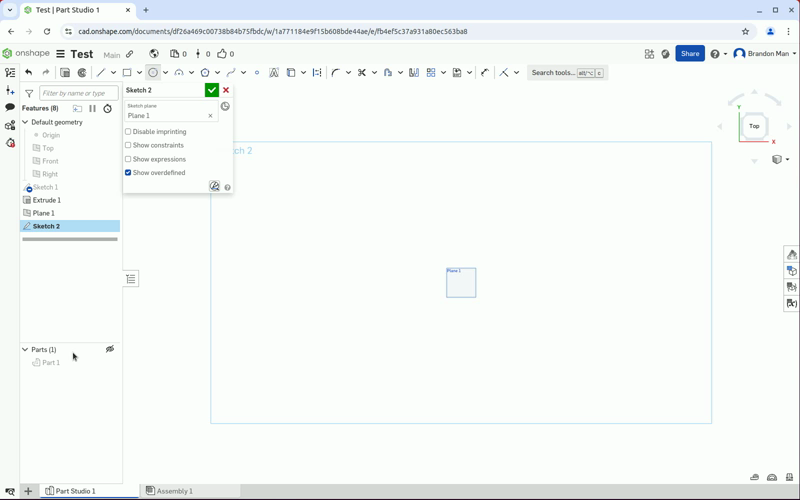
mouse_move(460, 282)
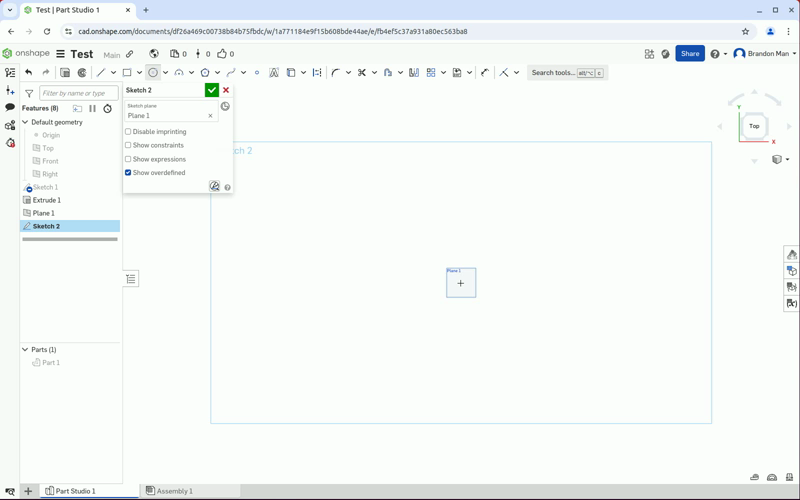
click(460, 282)
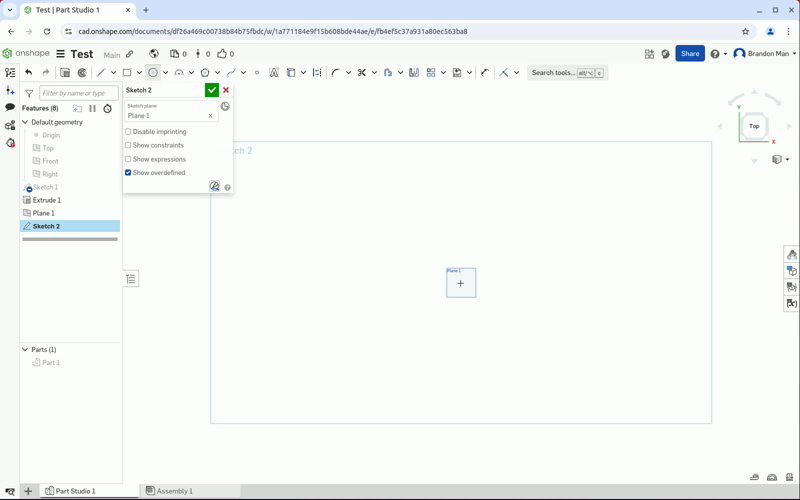
key_up(shift)
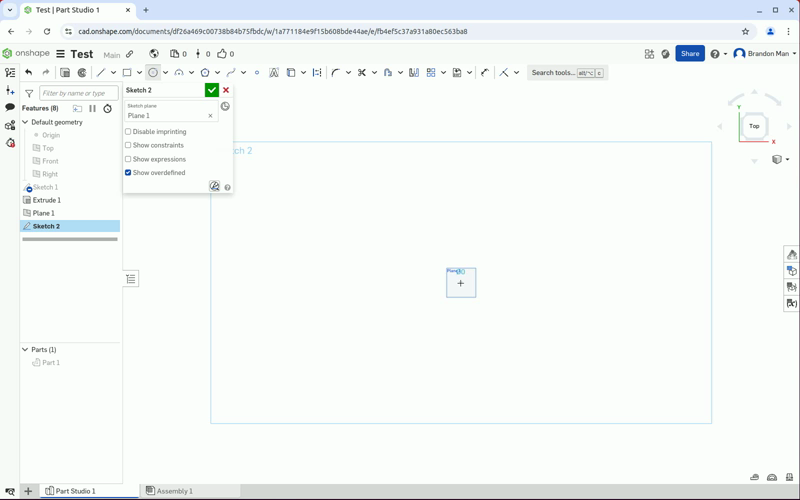
mouse_move(463, 282)
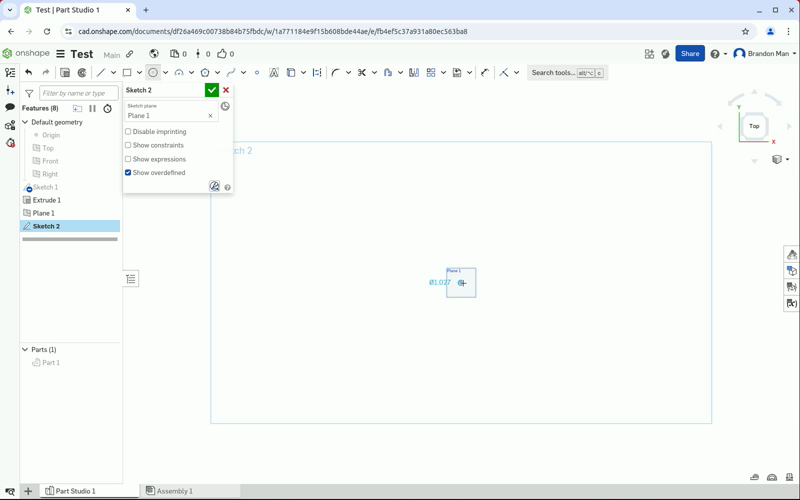
scroll(6)
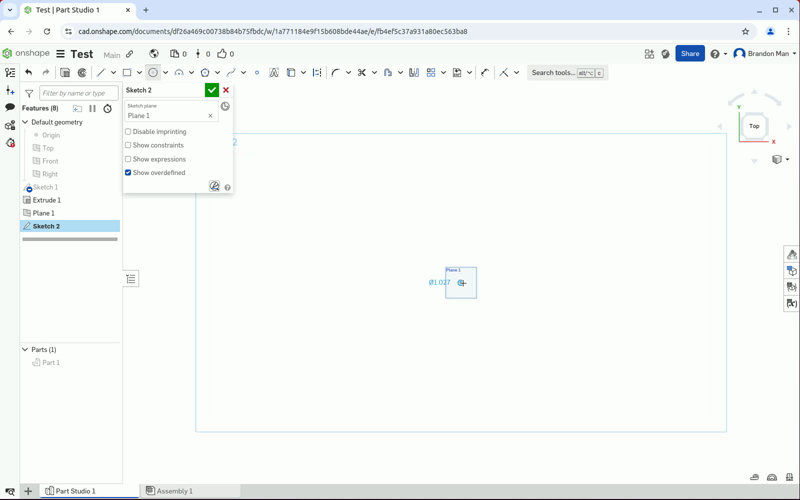
scroll(6)
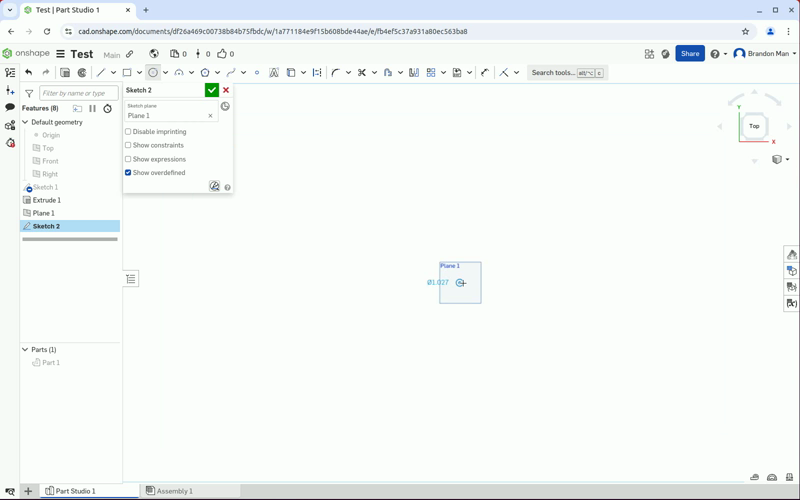
scroll(6)
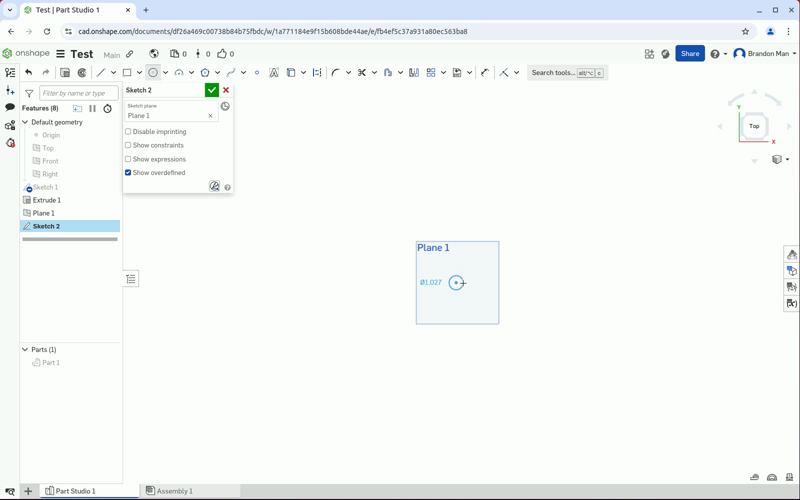
scroll(6)
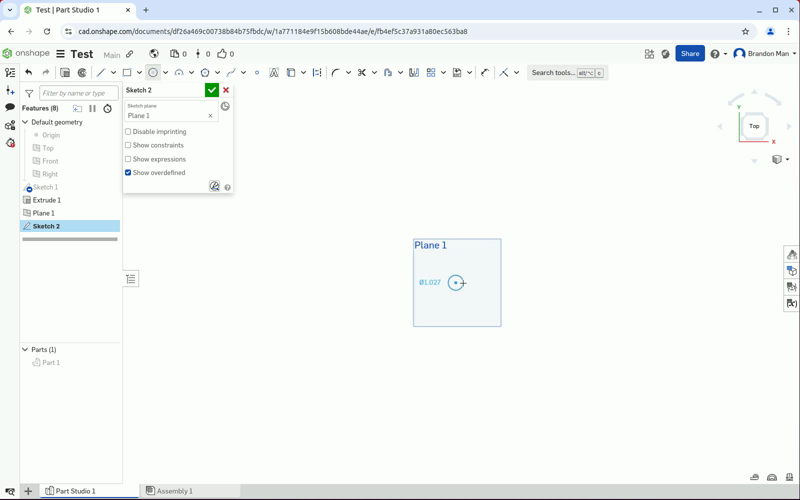
scroll(6)
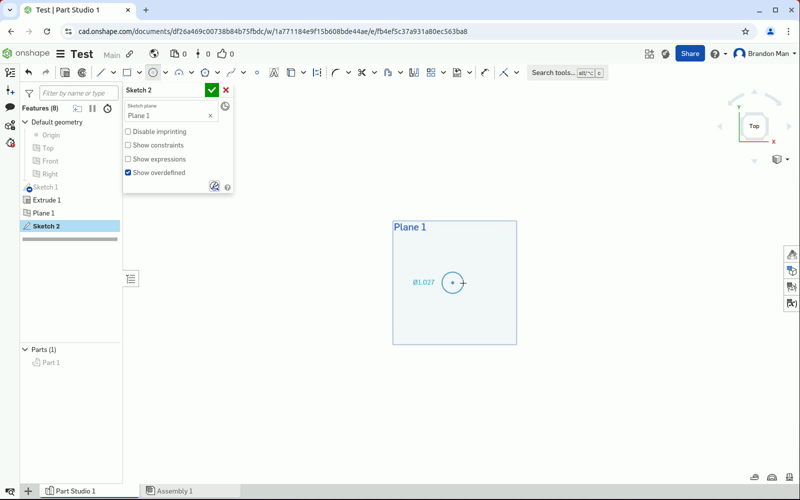
scroll(6)
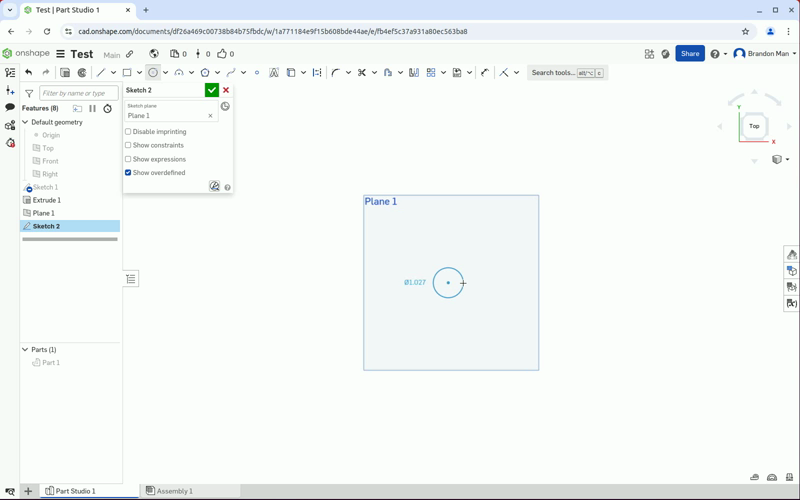
scroll(6)
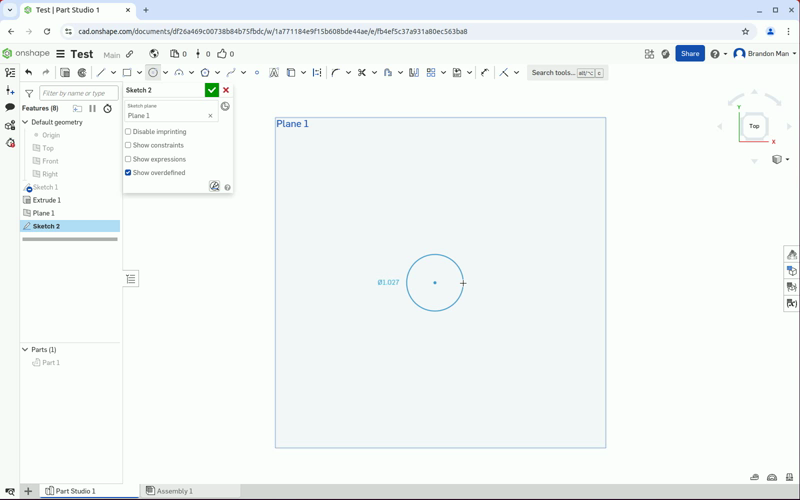
click(463, 282)
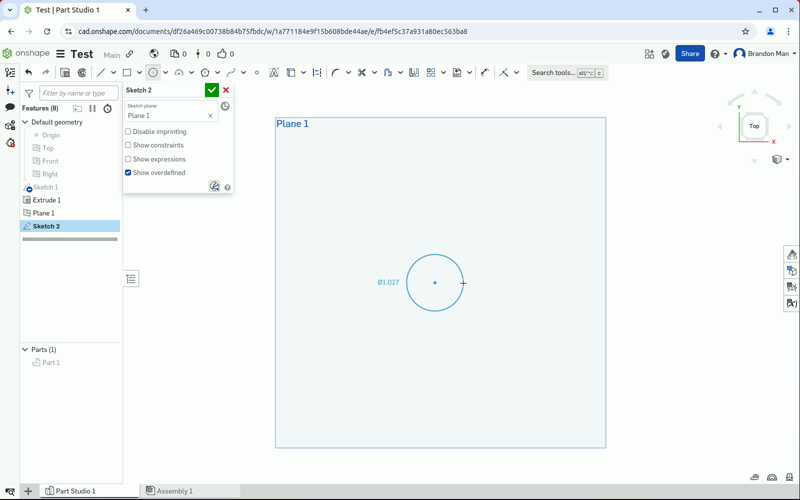
scroll(-6)
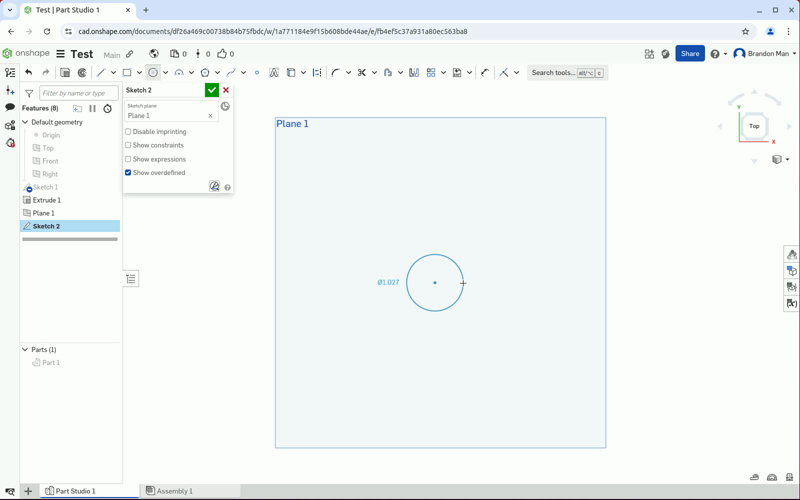
scroll(-6)
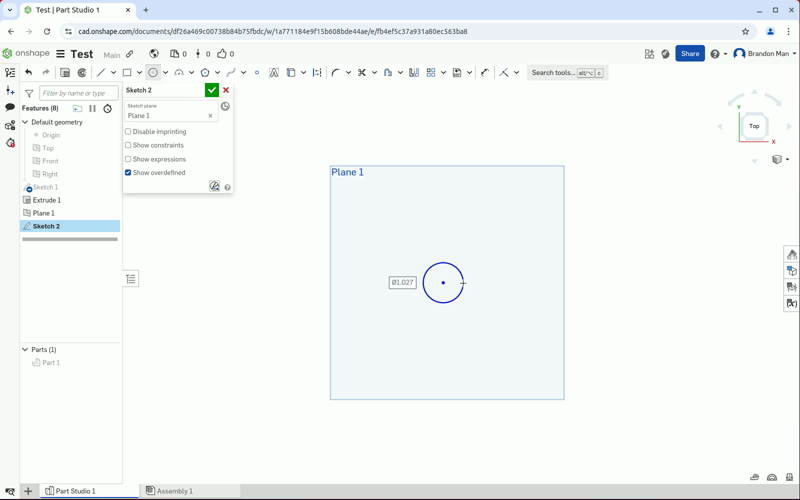
scroll(-6)
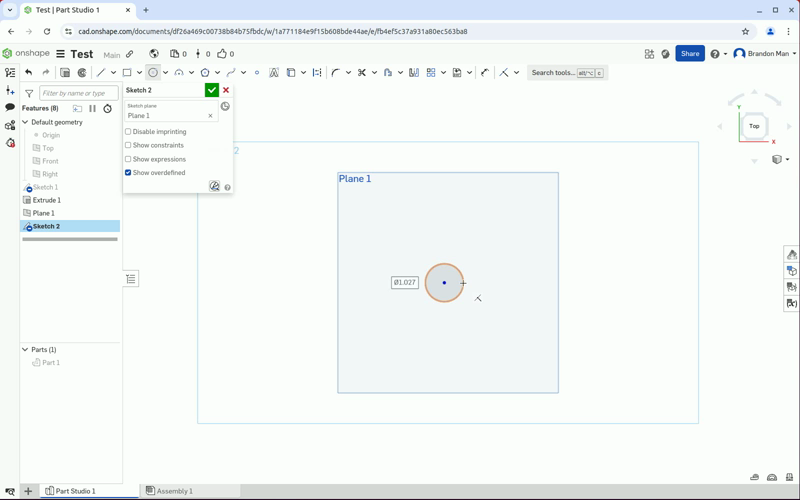
scroll(-6)
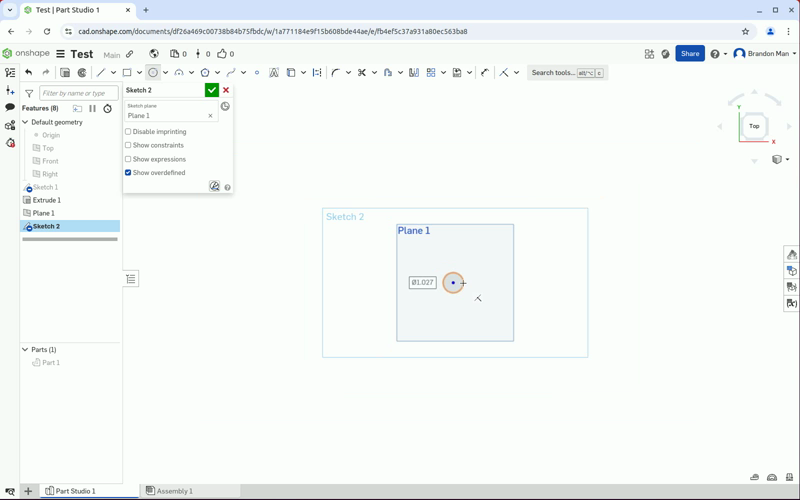
scroll(-6)
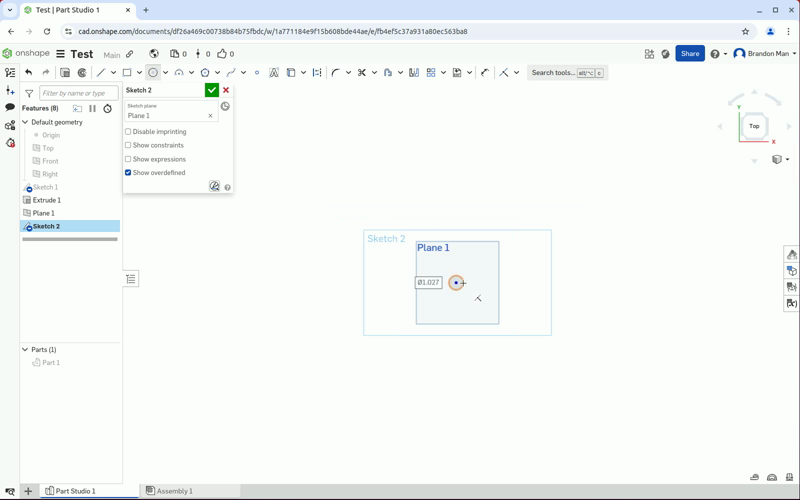
scroll(-6)
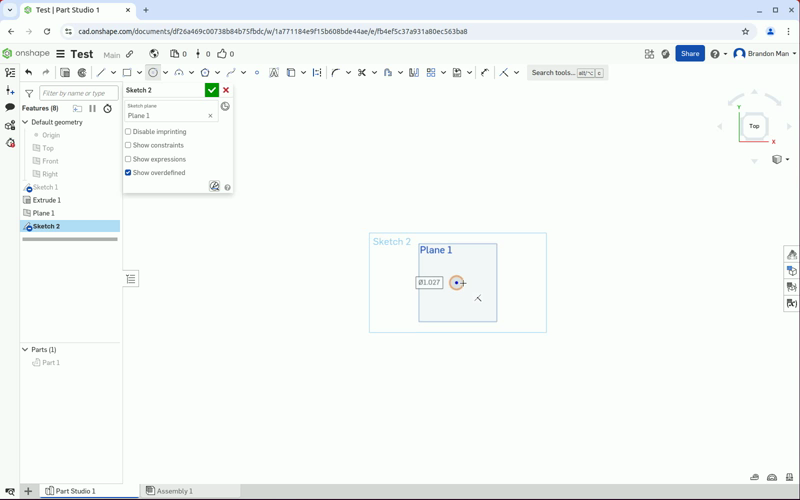
scroll(-6)
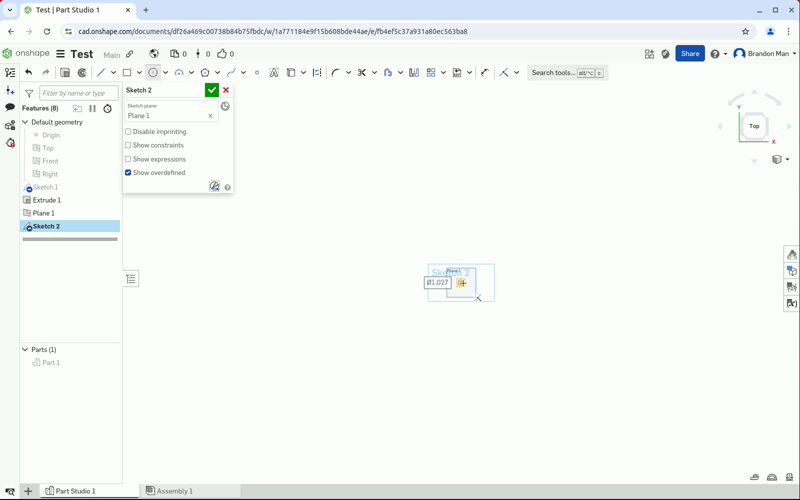
key(esc)
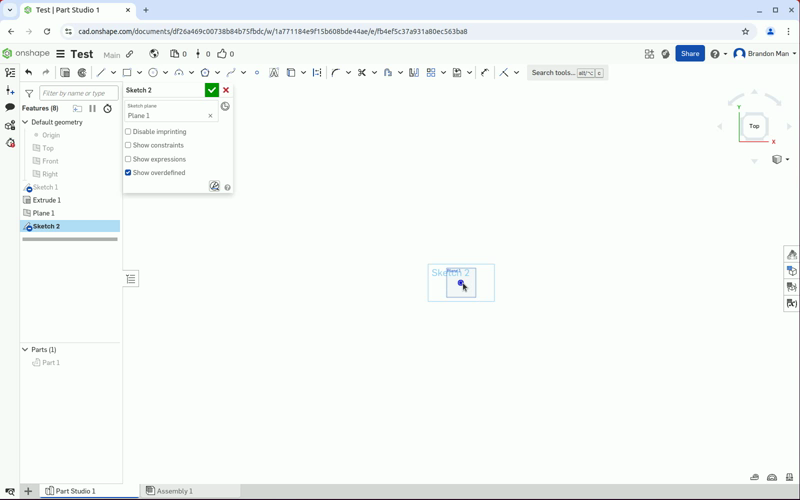
mouse_move(462, 282)
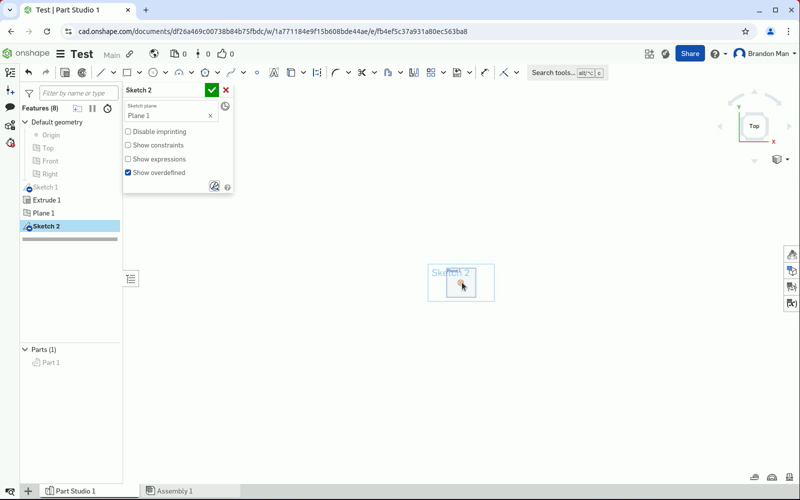
scroll(6)
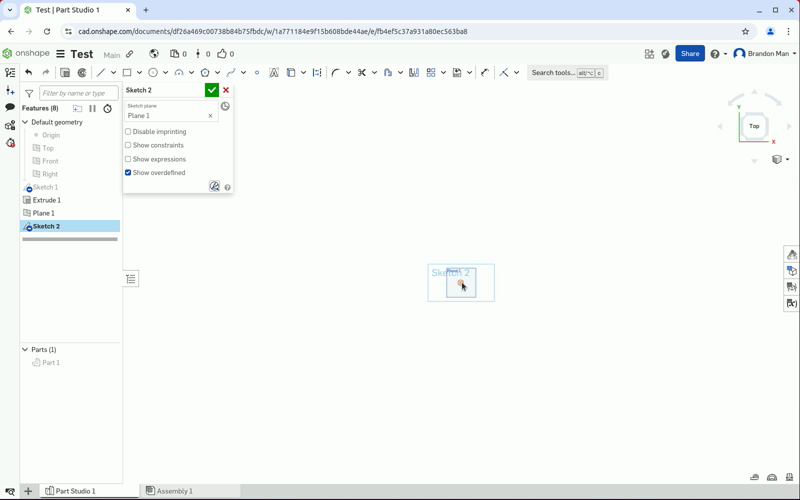
scroll(6)
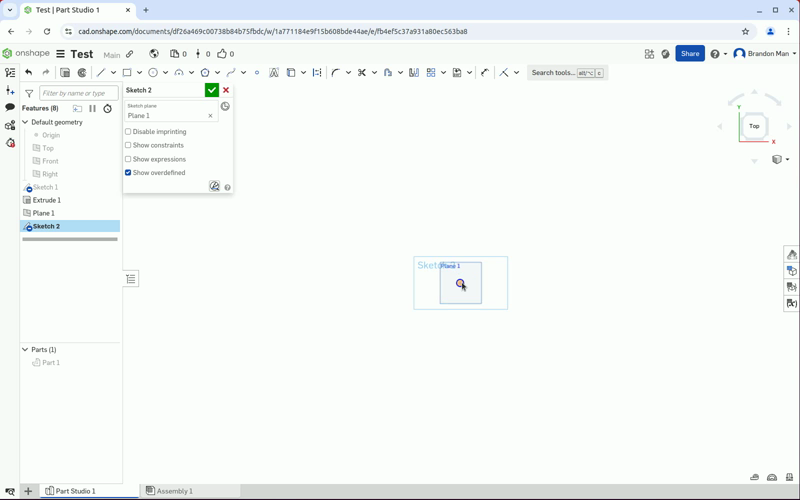
scroll(6)
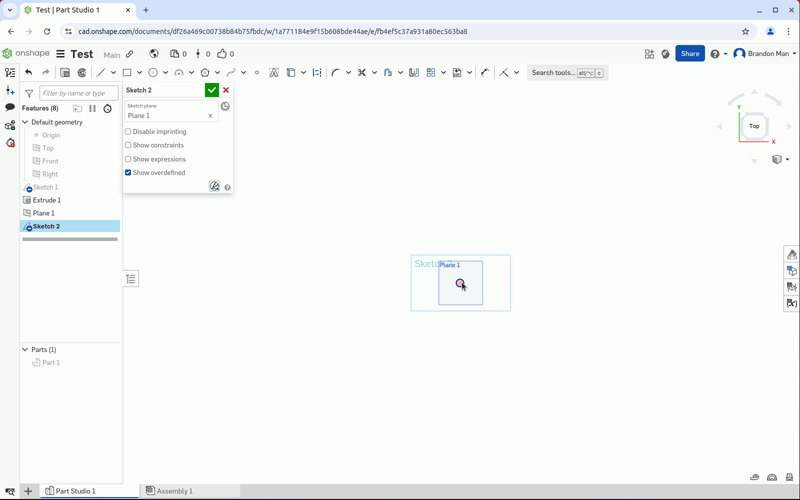
scroll(6)
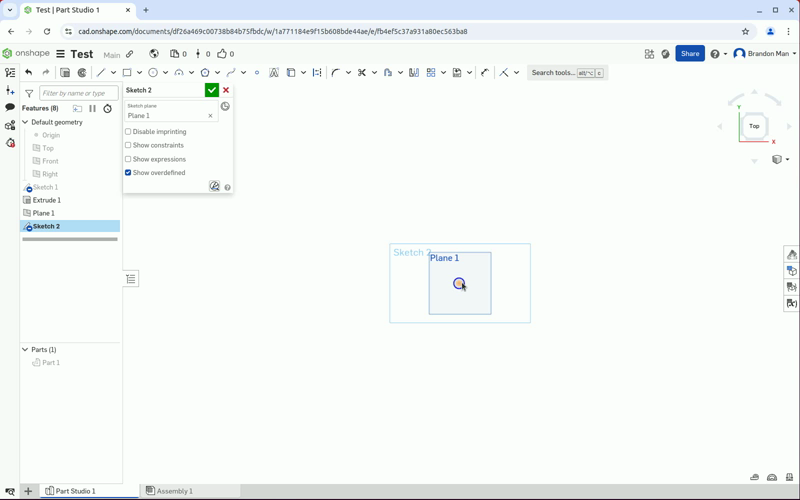
scroll(6)
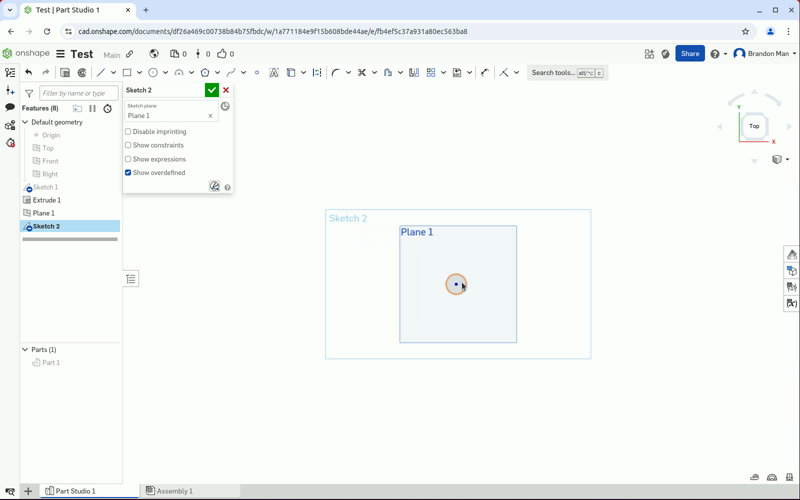
scroll(6)
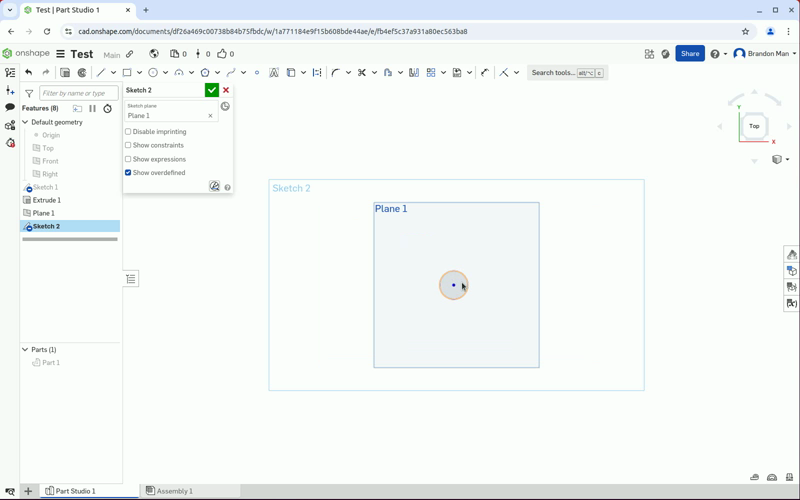
scroll(6)
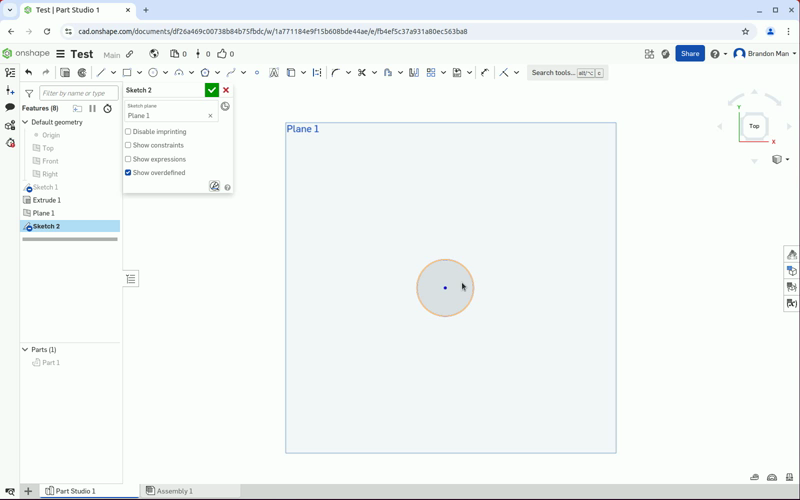
click(462, 282)
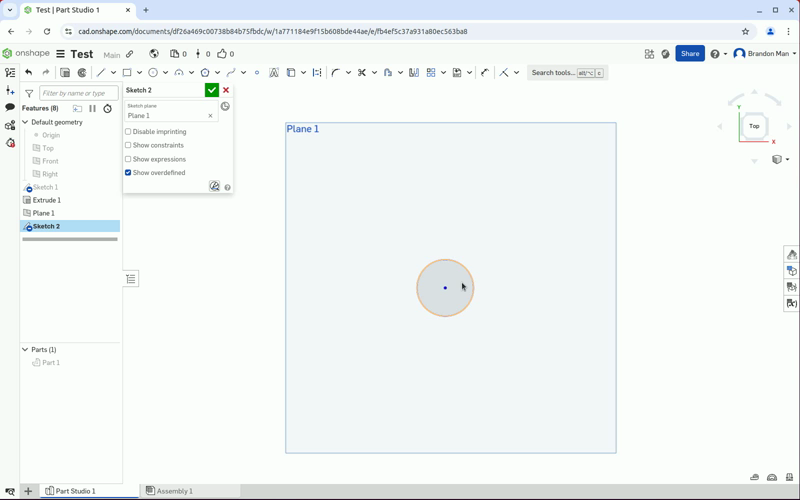
scroll(-6)
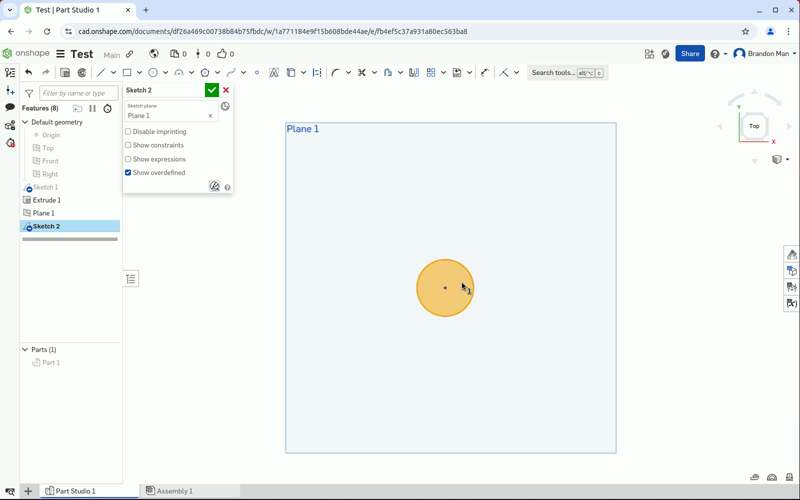
scroll(-6)
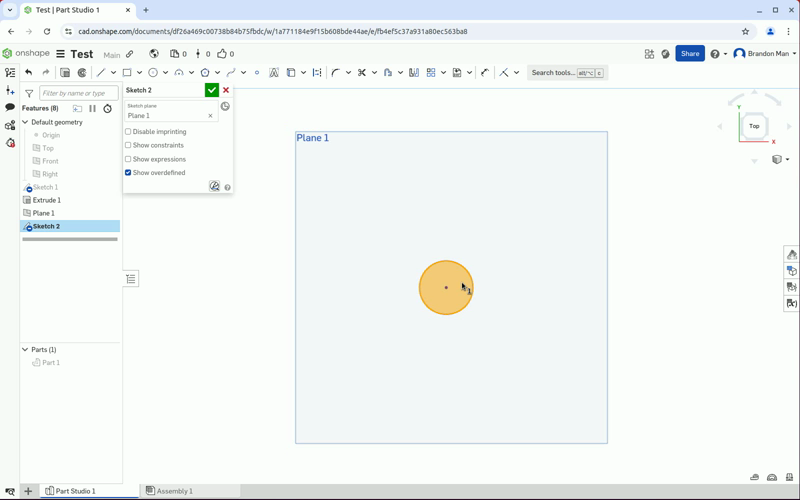
scroll(-6)
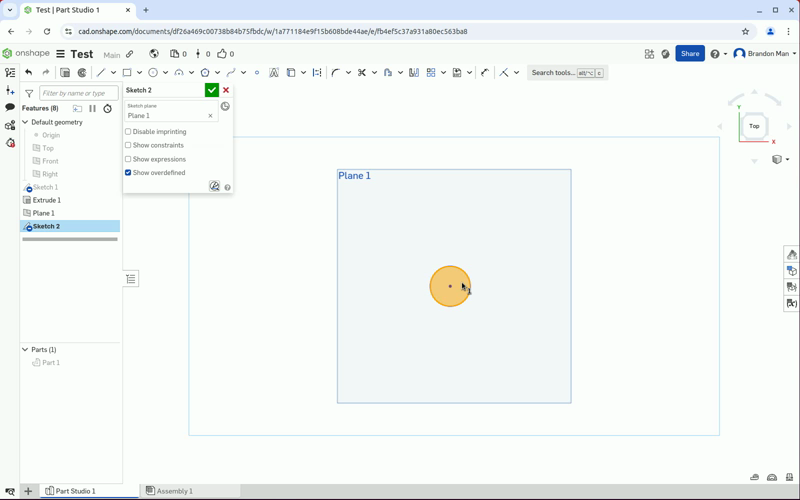
scroll(-6)
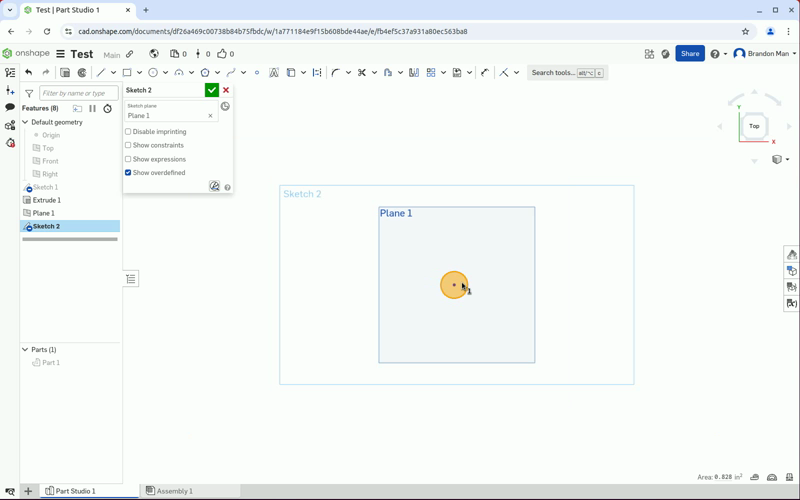
scroll(-6)
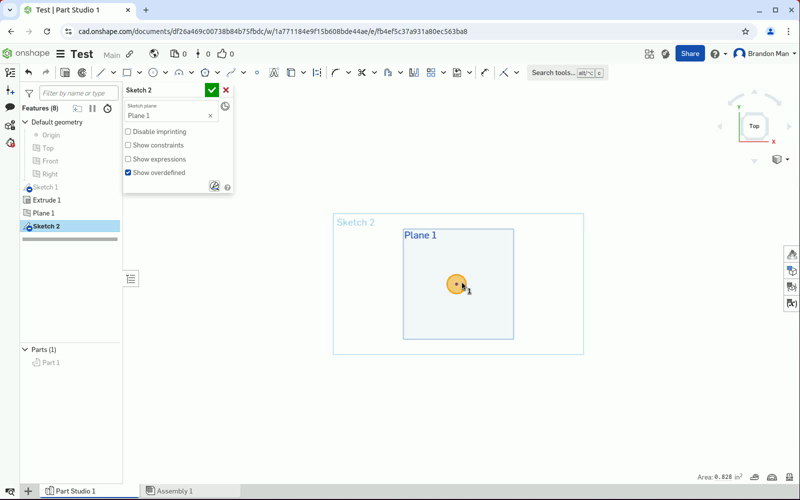
scroll(-6)
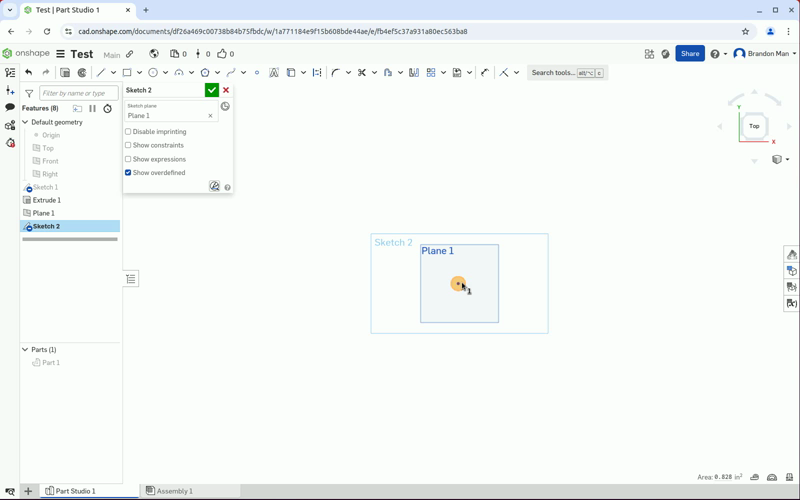
scroll(-6)
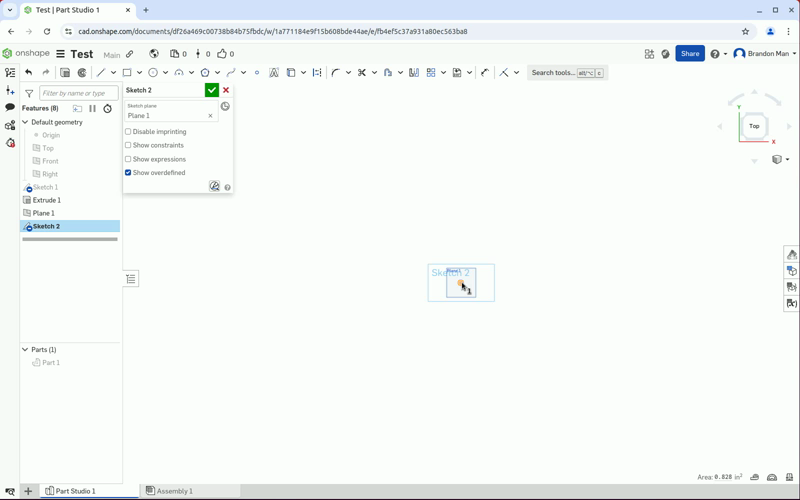
mouse_move(73, 352)
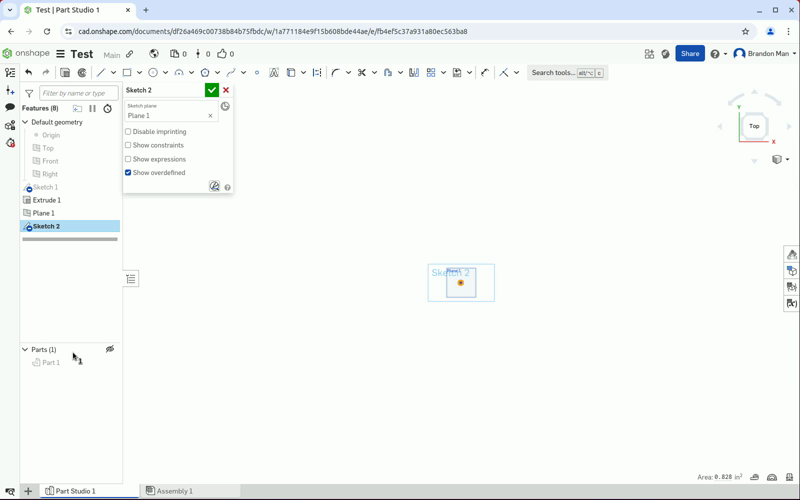
key(shift+y)
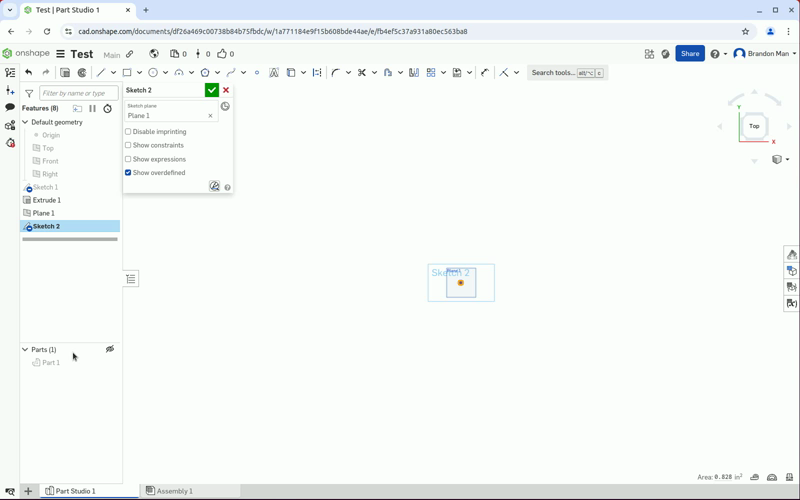
key(shift+e)
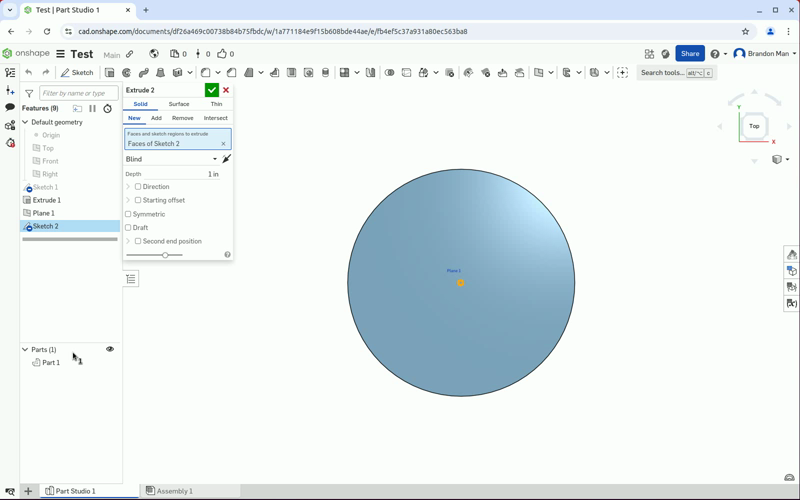
mouse_move(143, 106)
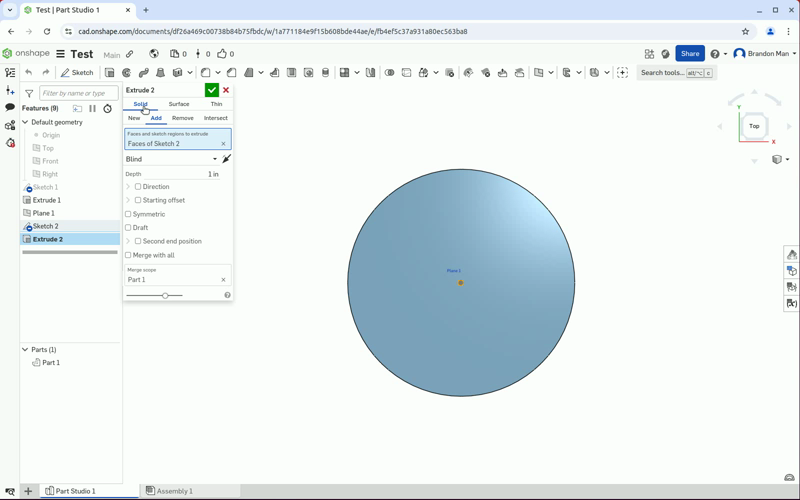
click(143, 106)
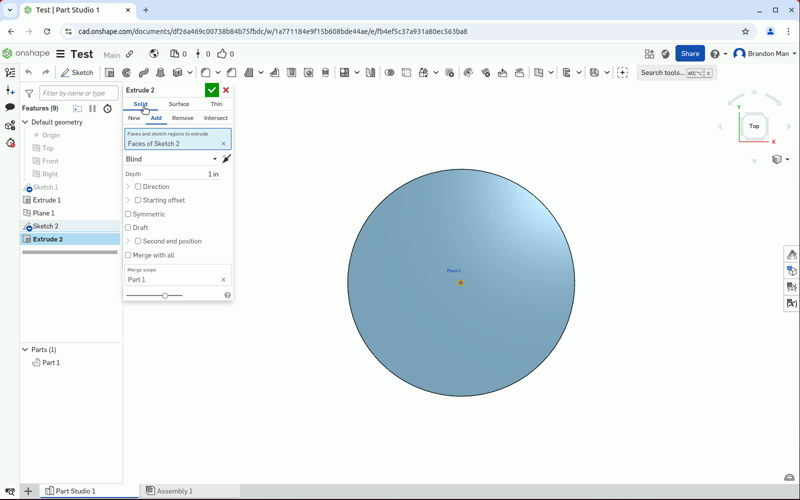
mouse_move(186, 120)
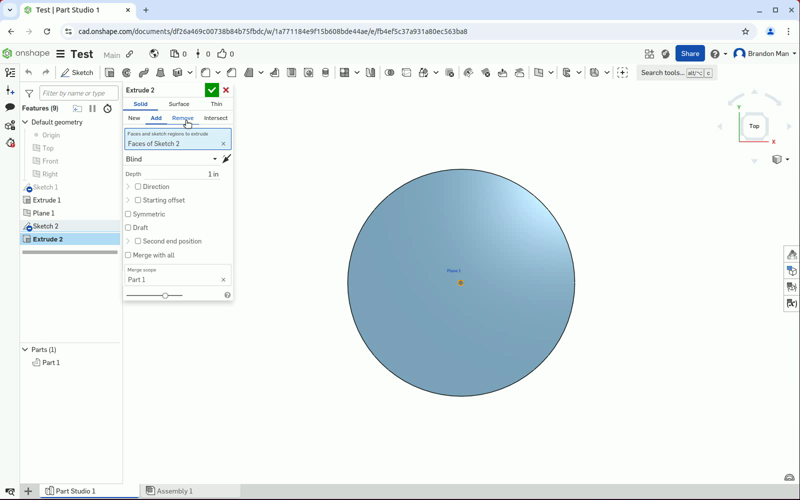
click(186, 120)
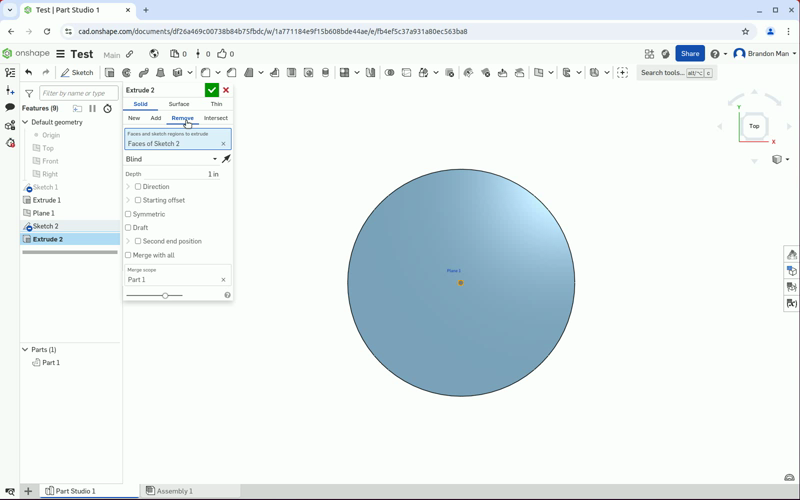
key(tab, 4)
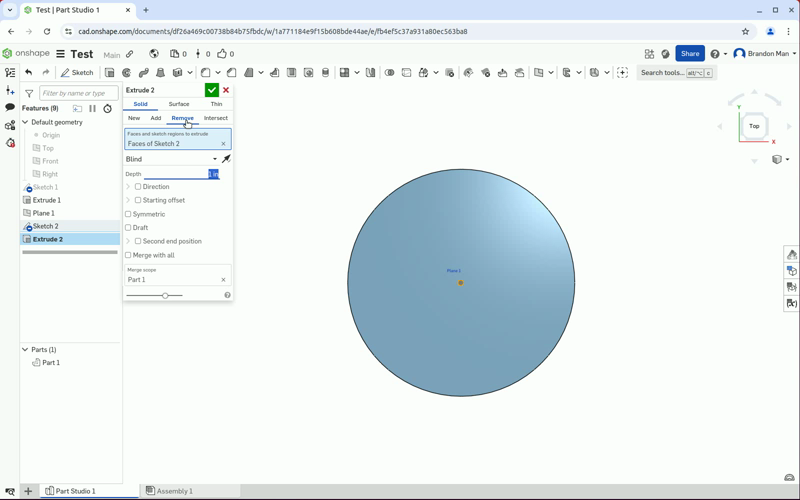
text(0.722)
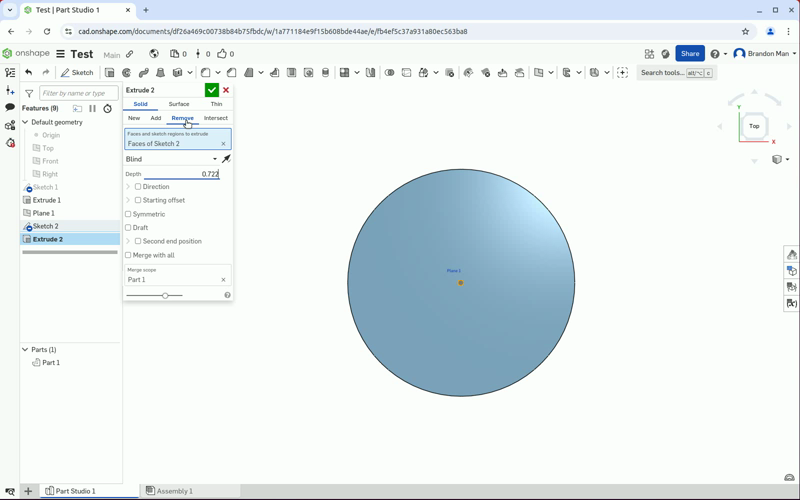
key(tab, 6)
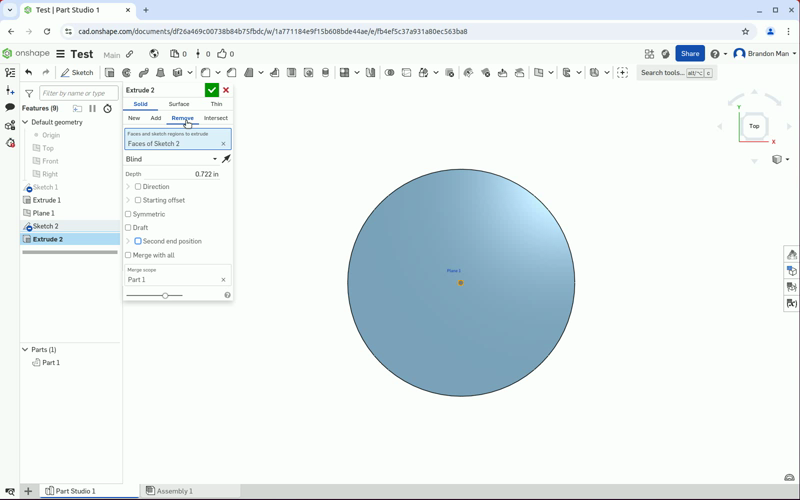
key(space)
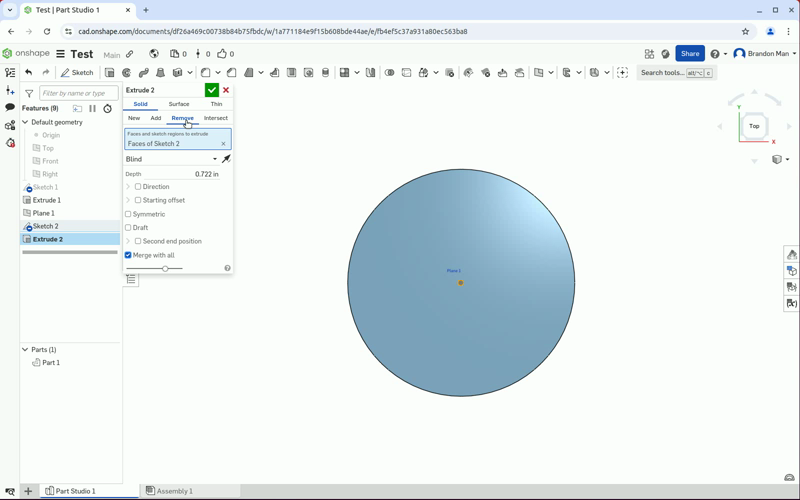
key(enter)
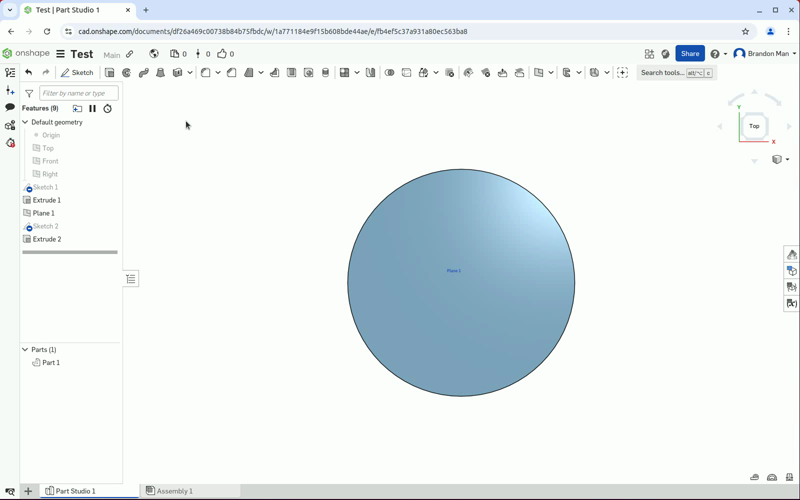
key(shift+h)
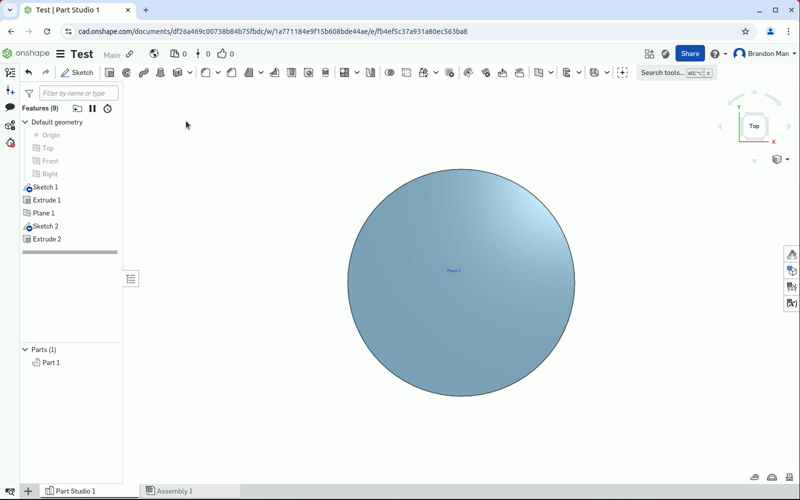
key(shift+h)
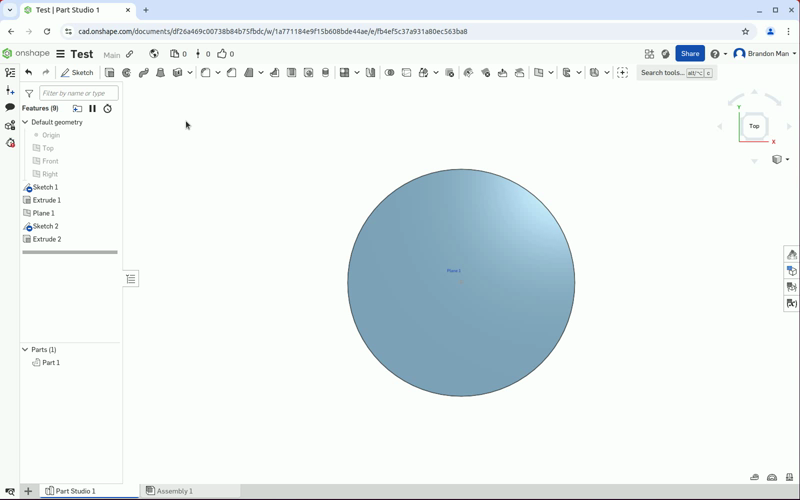
key(shift+7)
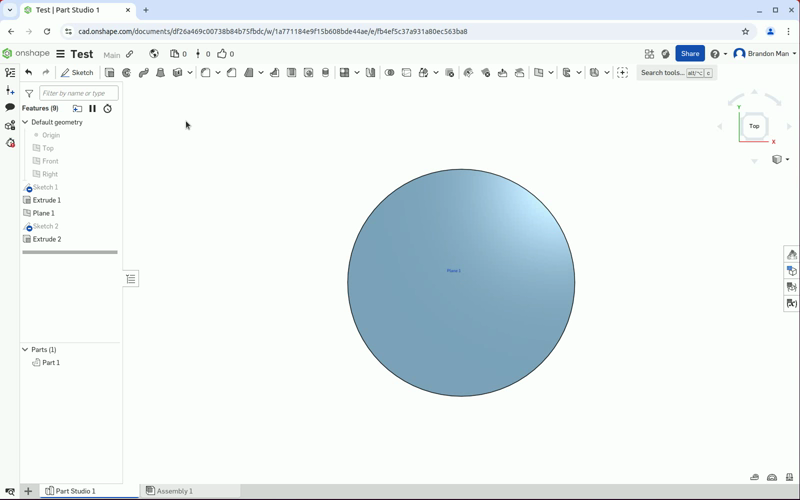
key(up, 3)
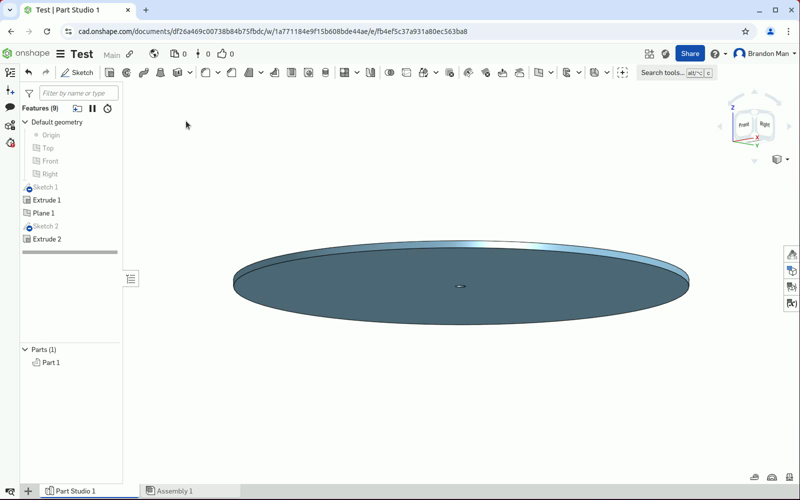
key(left, 3)
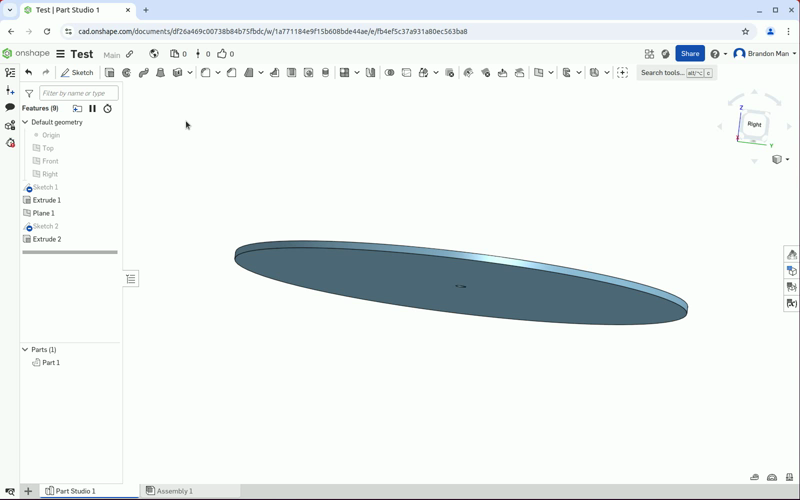
key(right, 3)
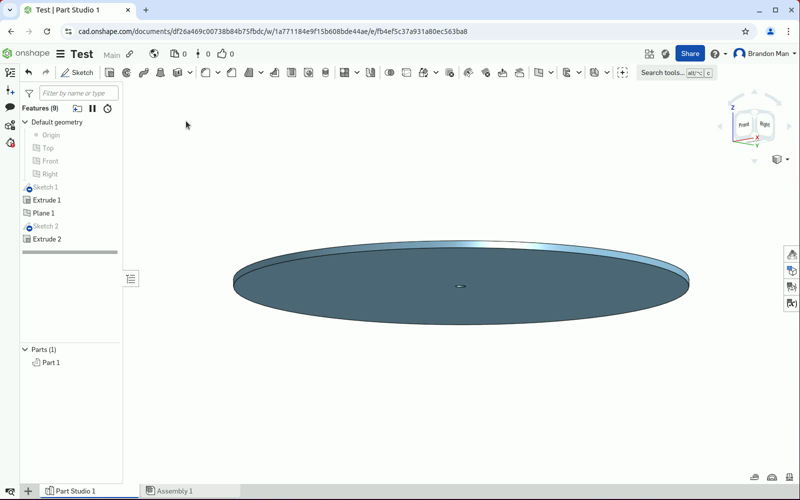
key(down, 3)
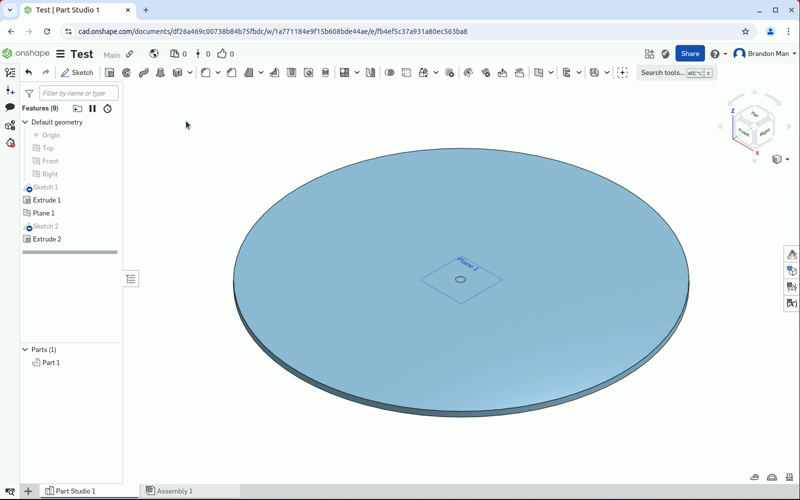
mouse_move(73, 189)
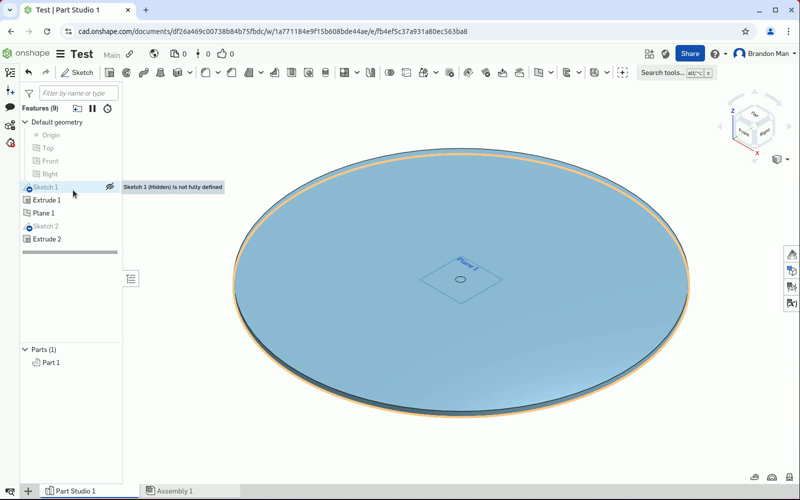
click(73, 189)